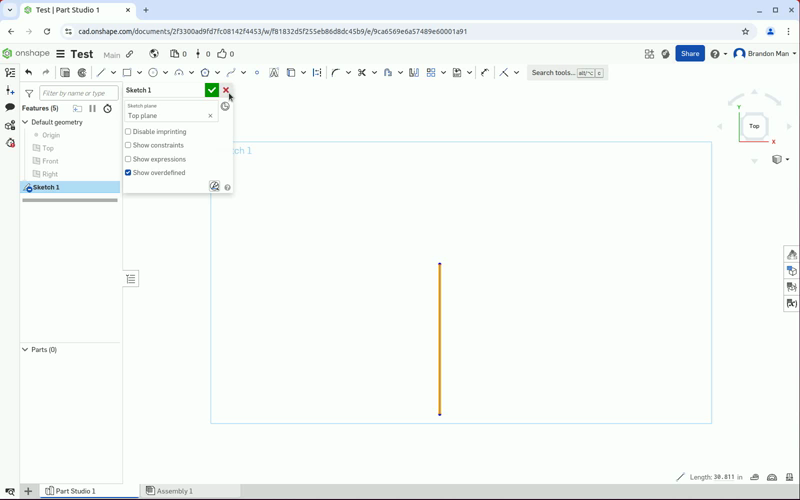
key(shift+h)
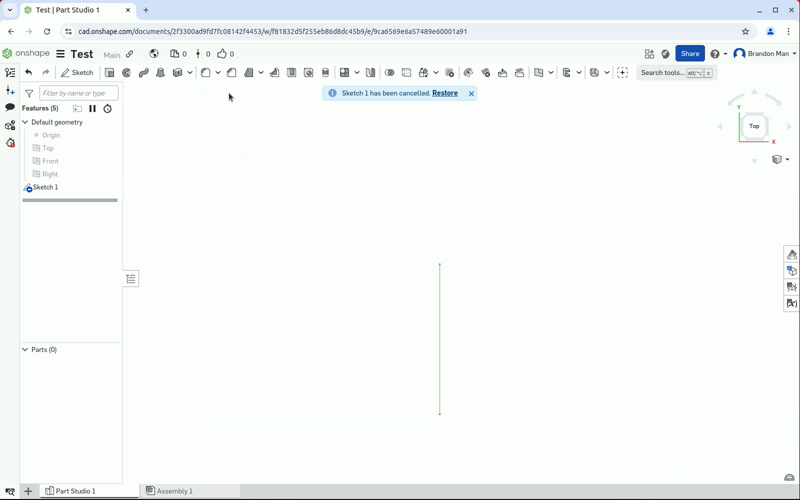
key(shift+s)
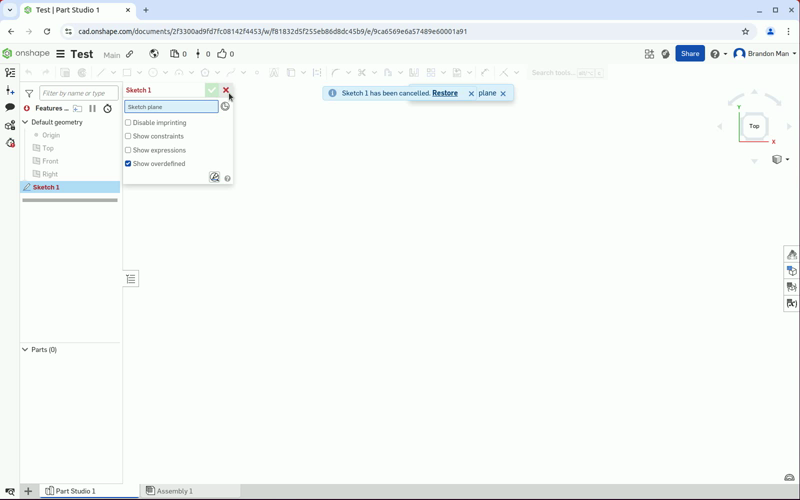
mouse_move(73, 150)
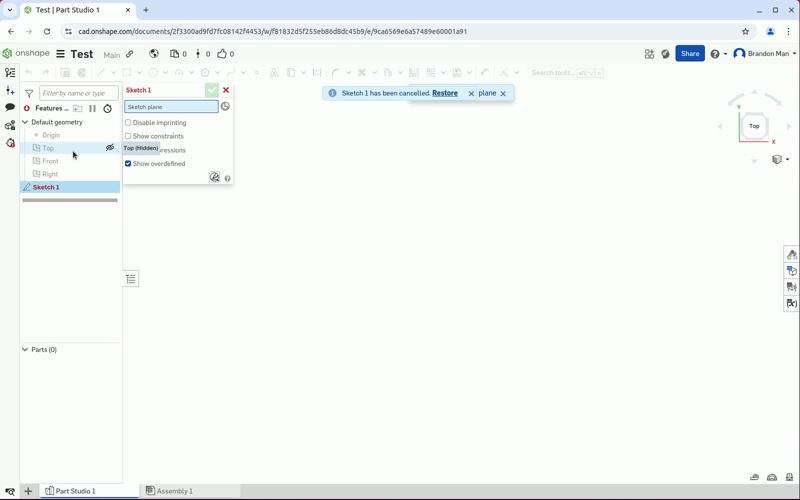
click(73, 150)
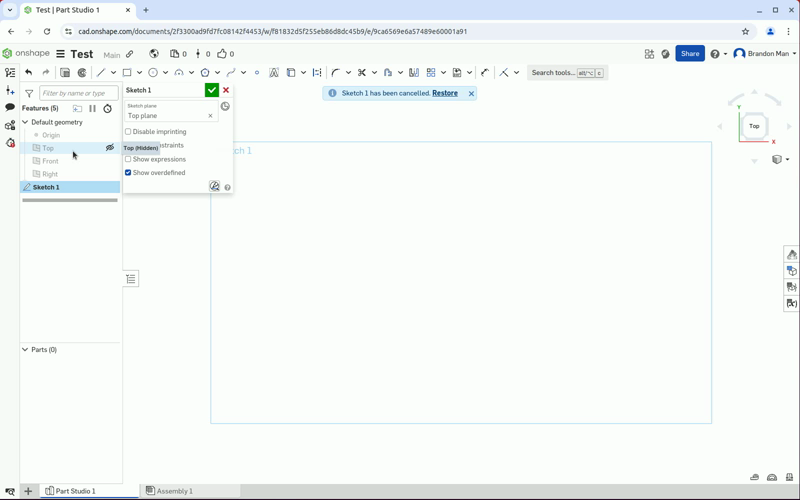
mouse_move(73, 352)
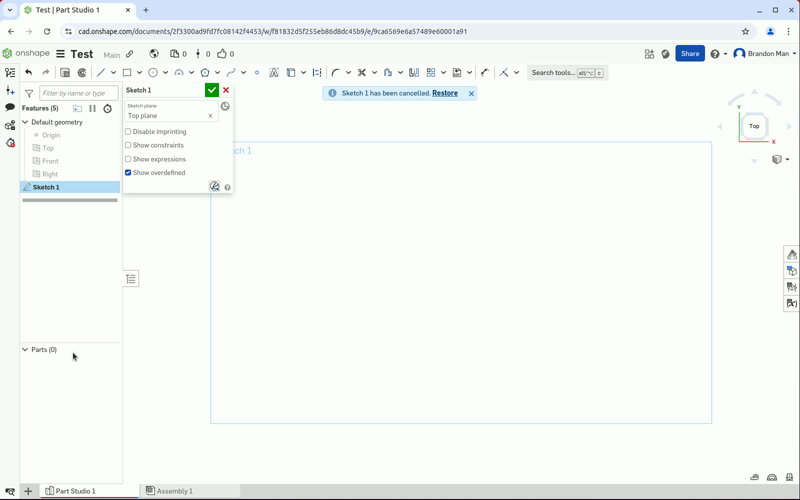
key(y)
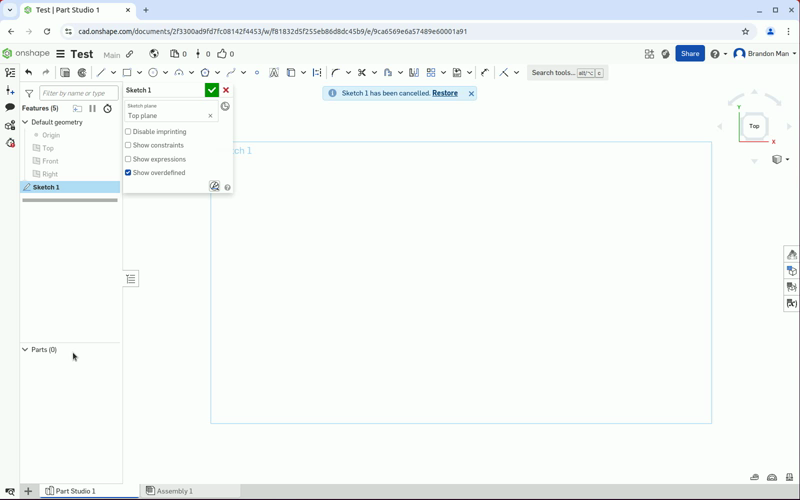
key(c)
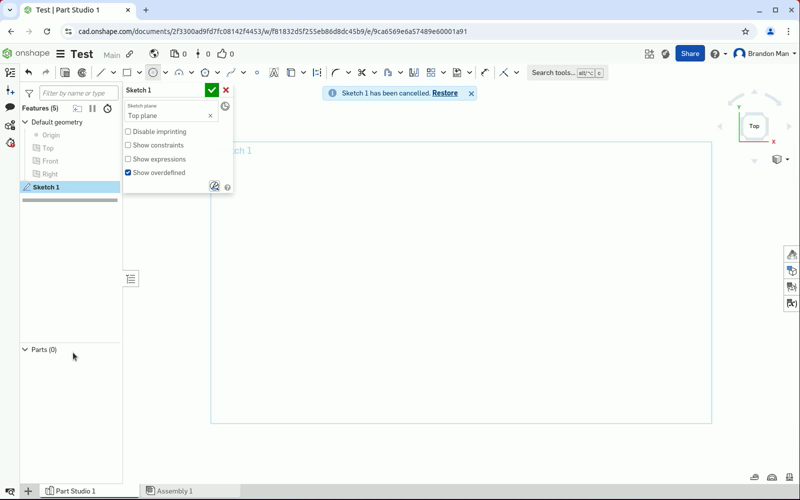
key_down(shift)
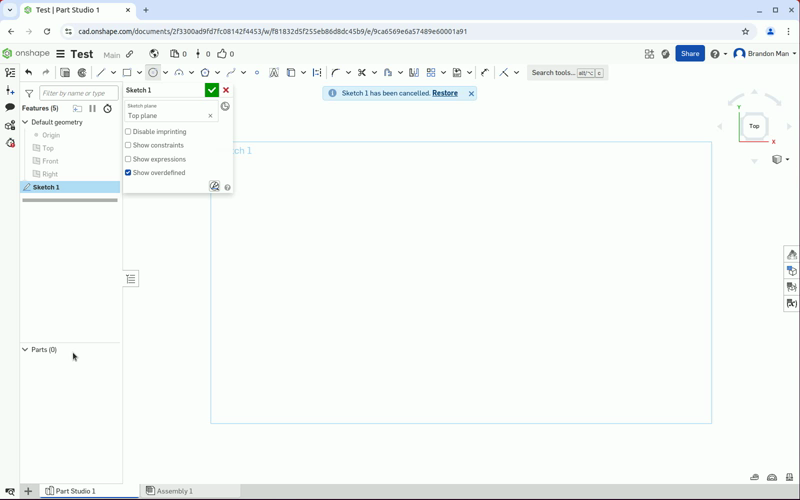
mouse_move(461, 282)
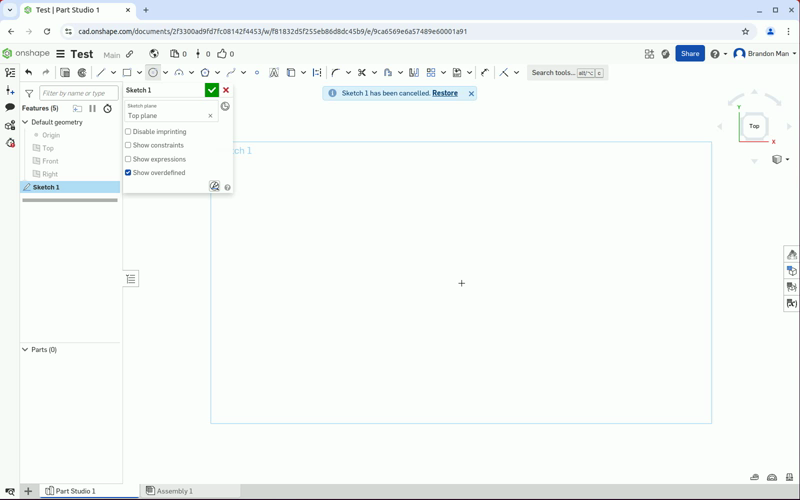
click(461, 282)
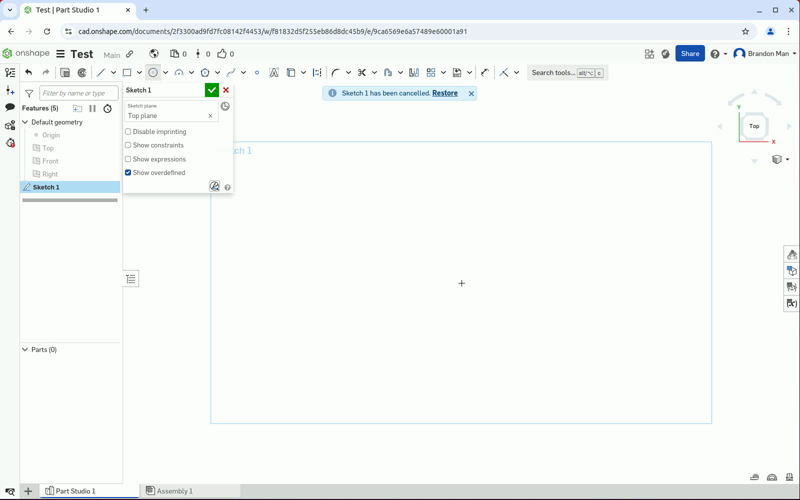
key_up(shift)
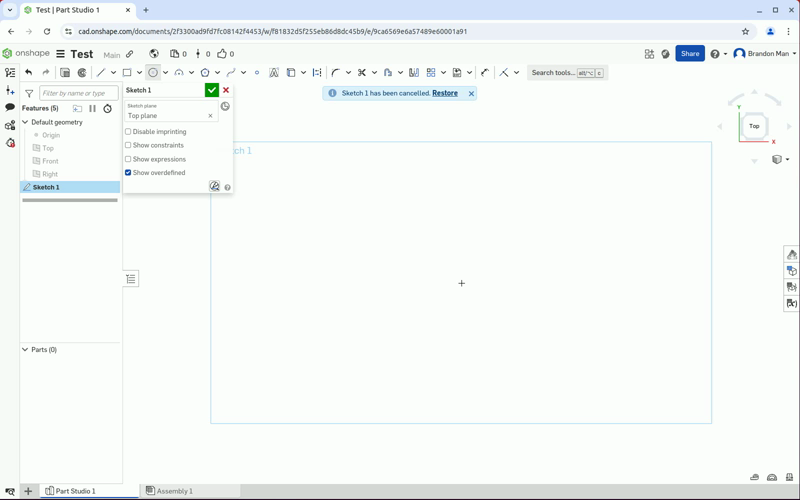
mouse_move(479, 282)
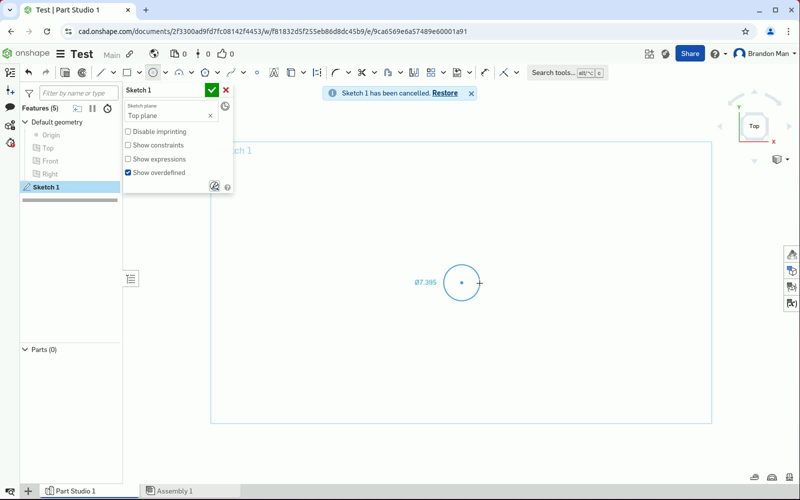
click(479, 282)
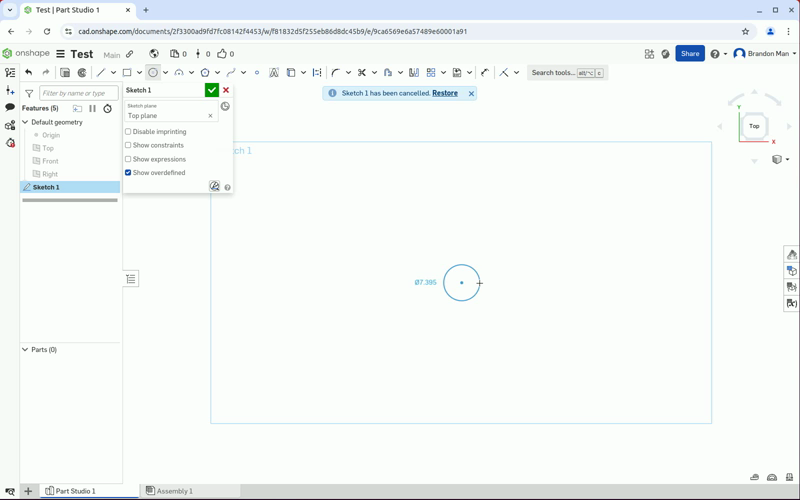
key(esc)
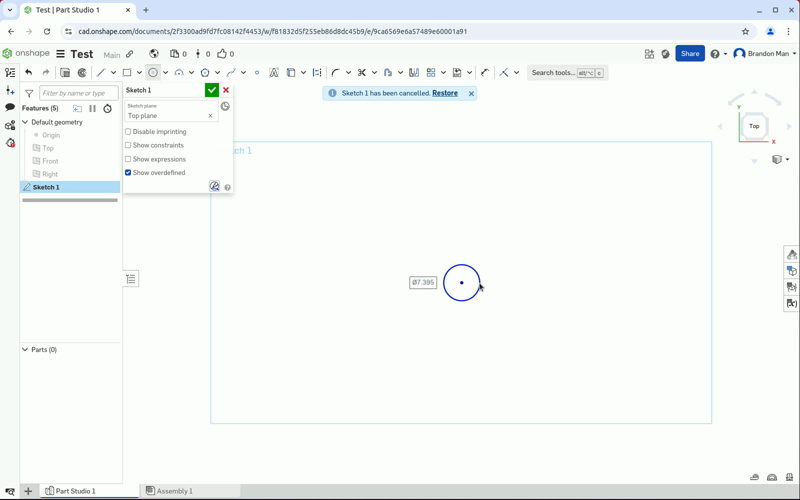
mouse_move(459, 292)
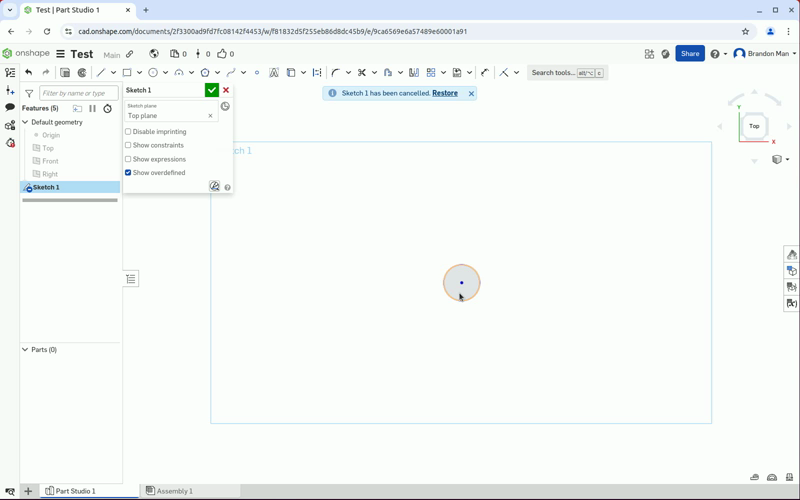
scroll(6)
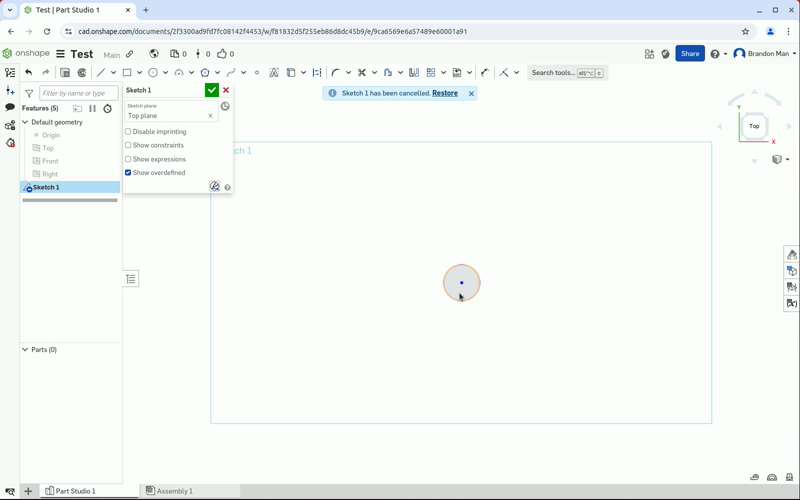
scroll(6)
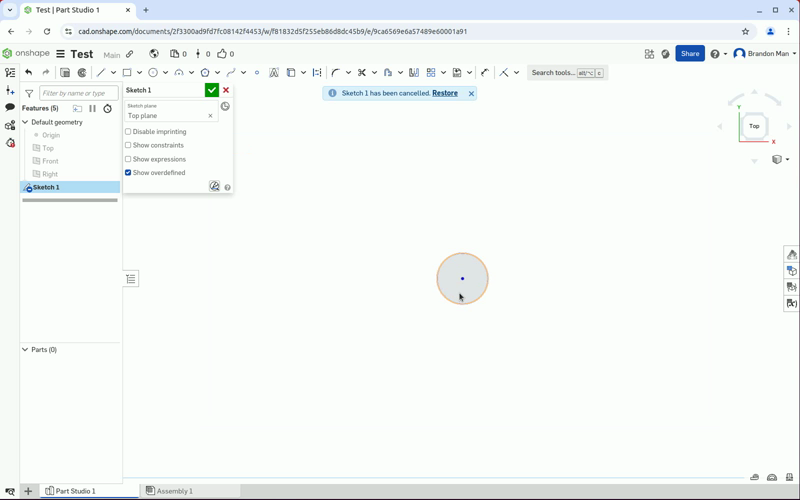
scroll(6)
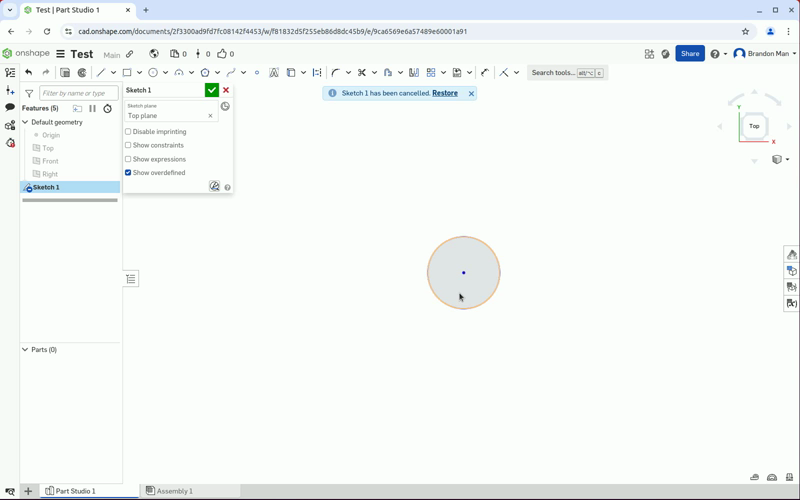
scroll(6)
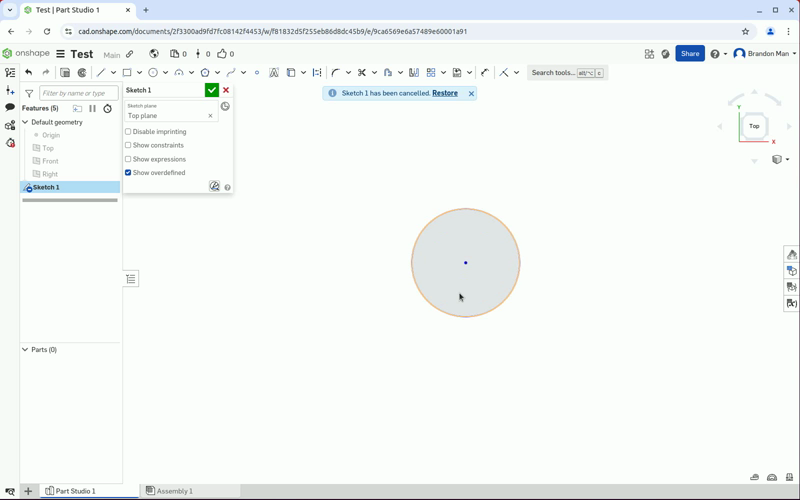
scroll(6)
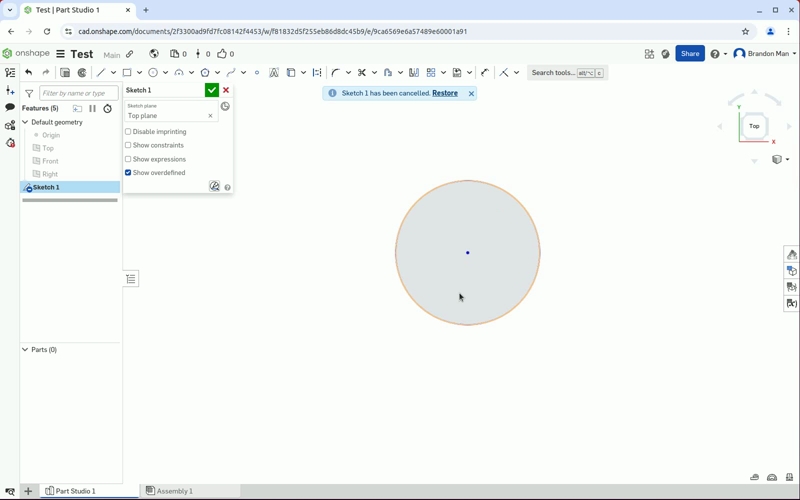
scroll(6)
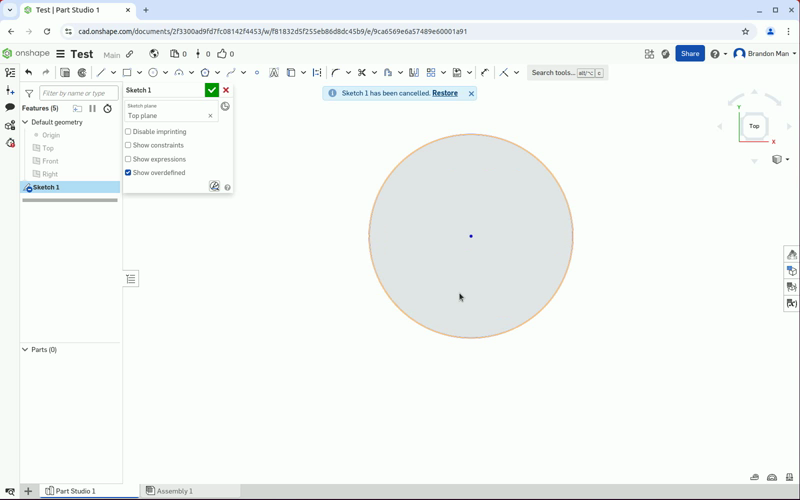
scroll(6)
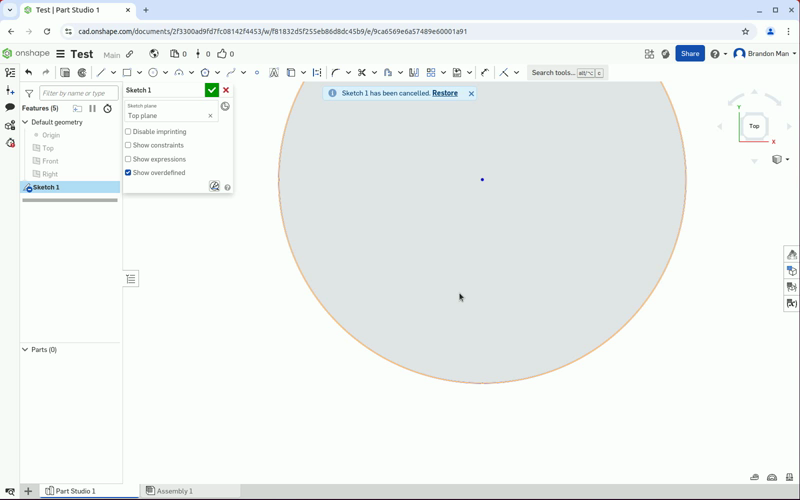
click(459, 292)
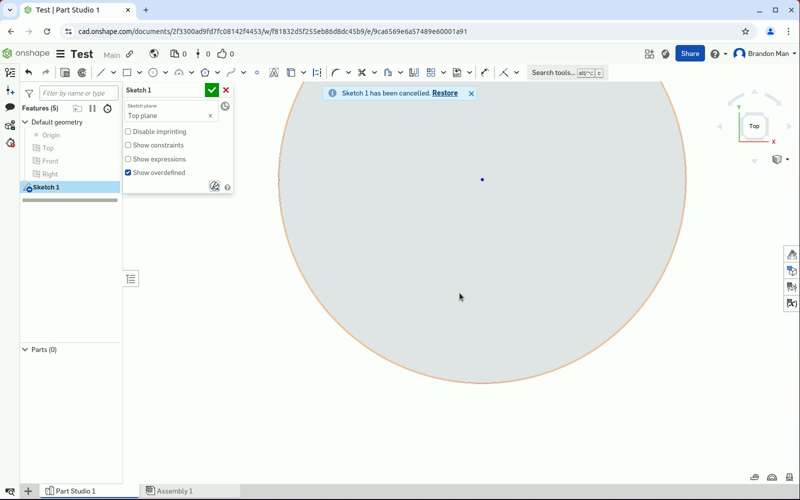
scroll(-6)
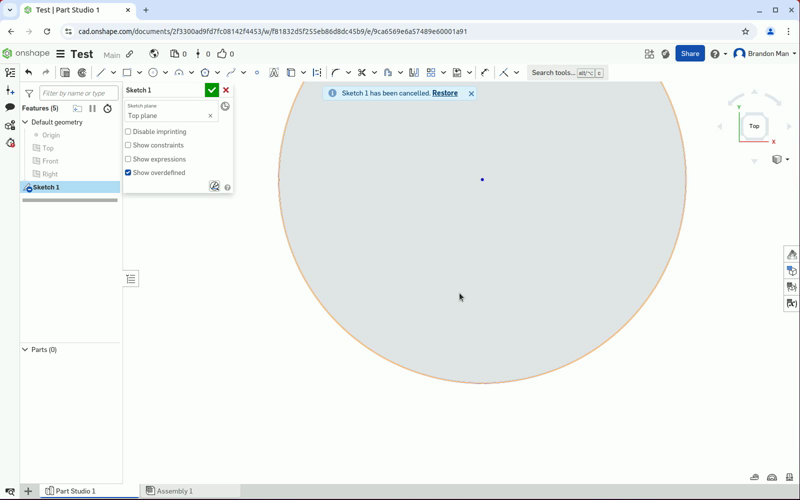
scroll(-6)
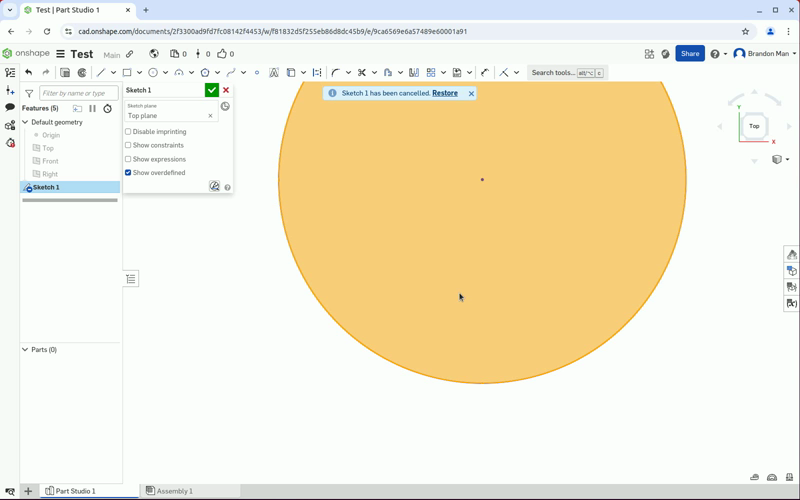
scroll(-6)
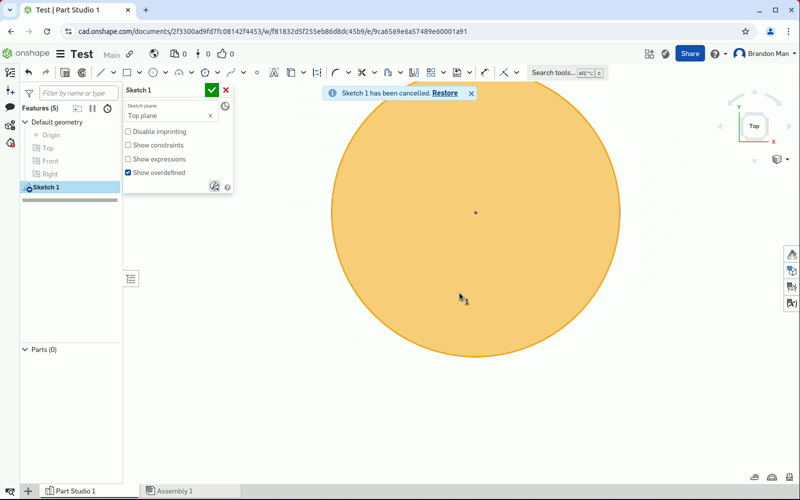
scroll(-6)
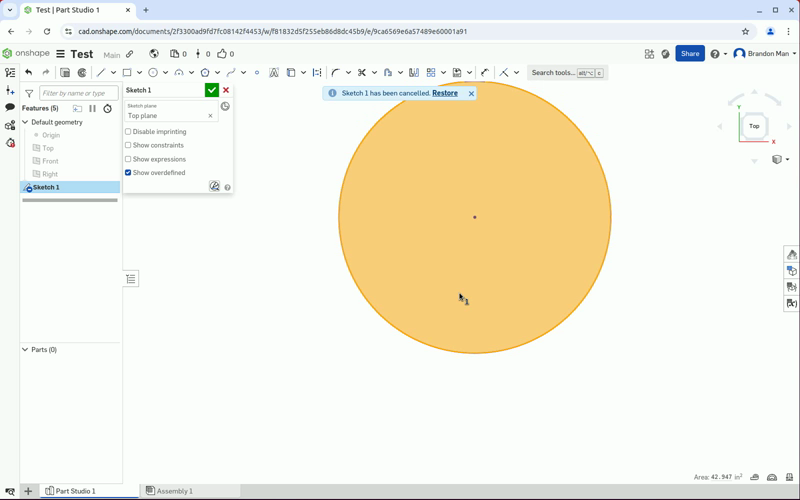
scroll(-6)
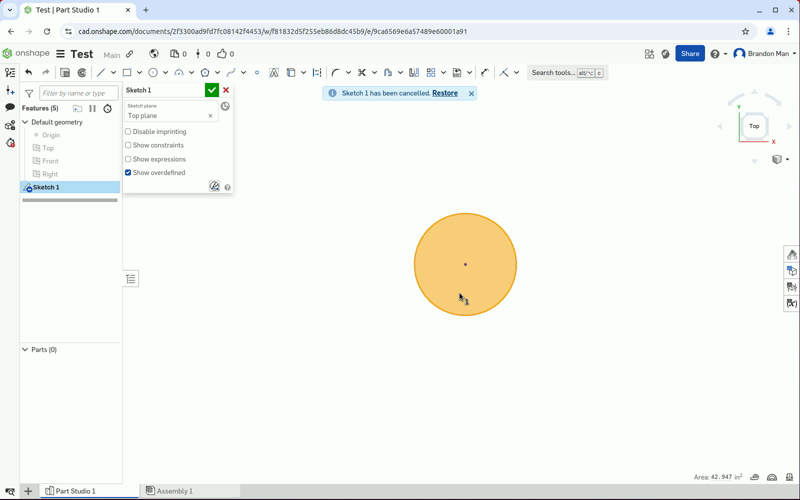
scroll(-6)
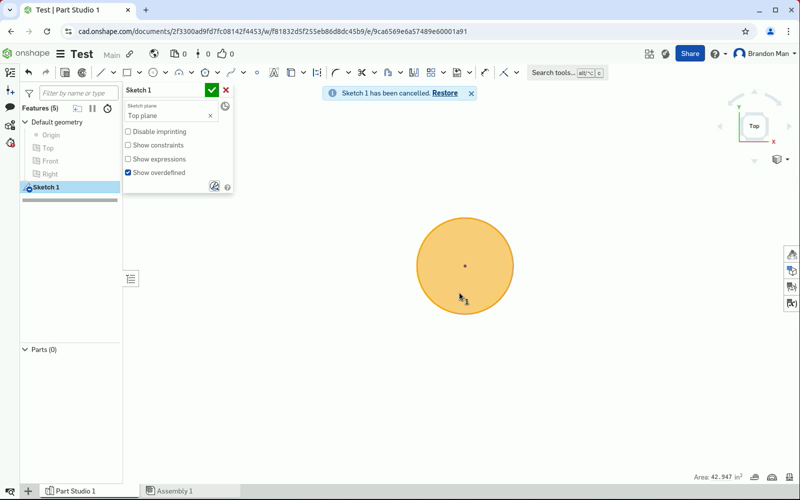
scroll(-6)
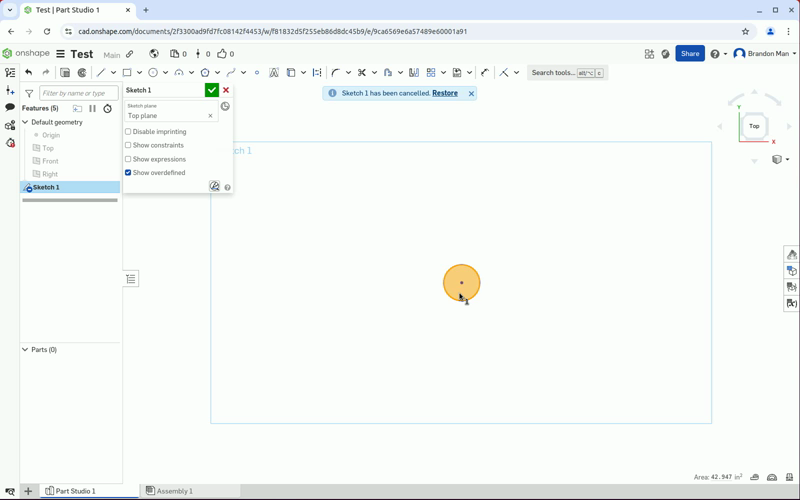
mouse_move(73, 352)
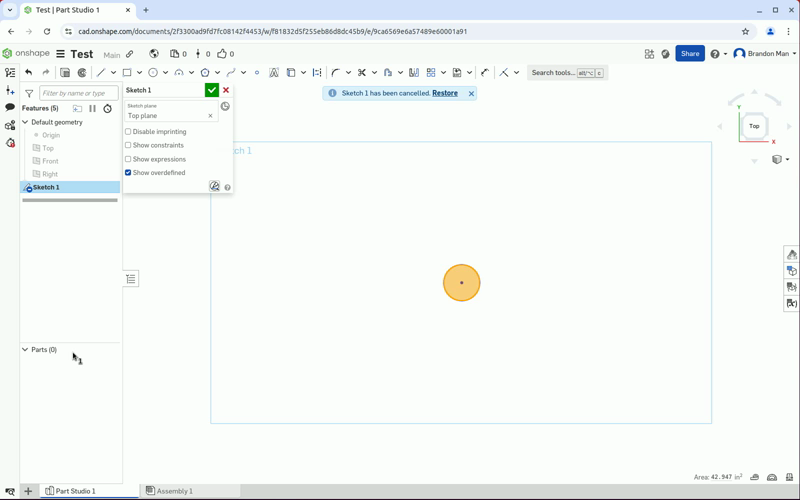
key(shift+y)
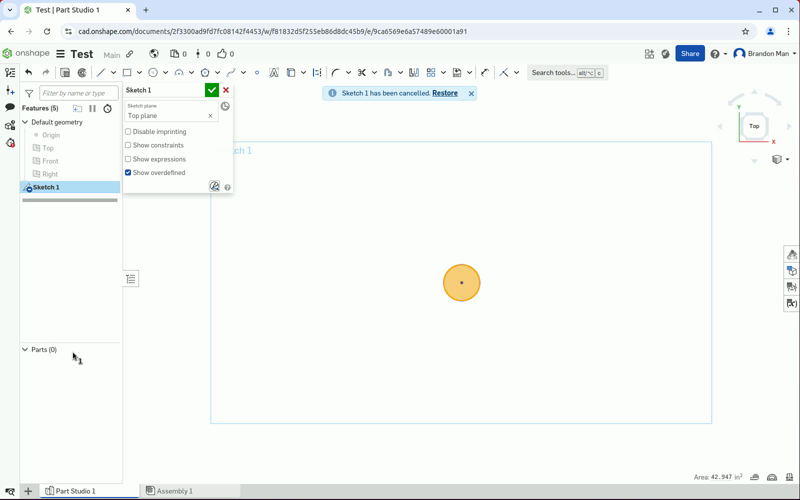
key(shift+e)
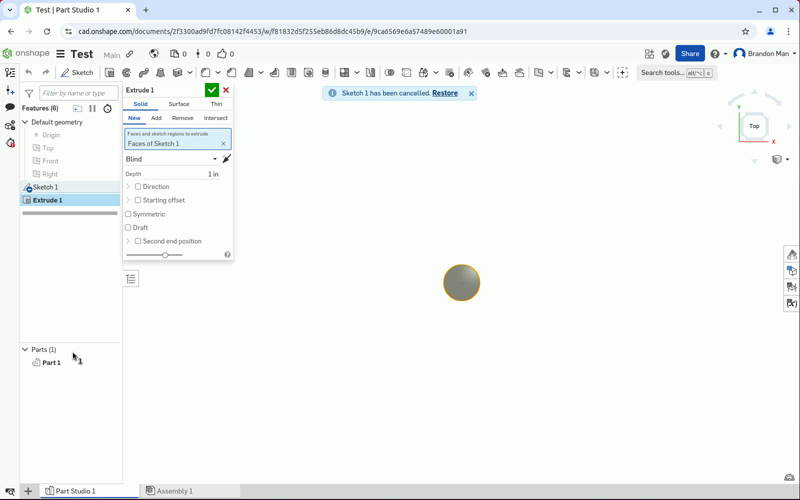
mouse_move(143, 106)
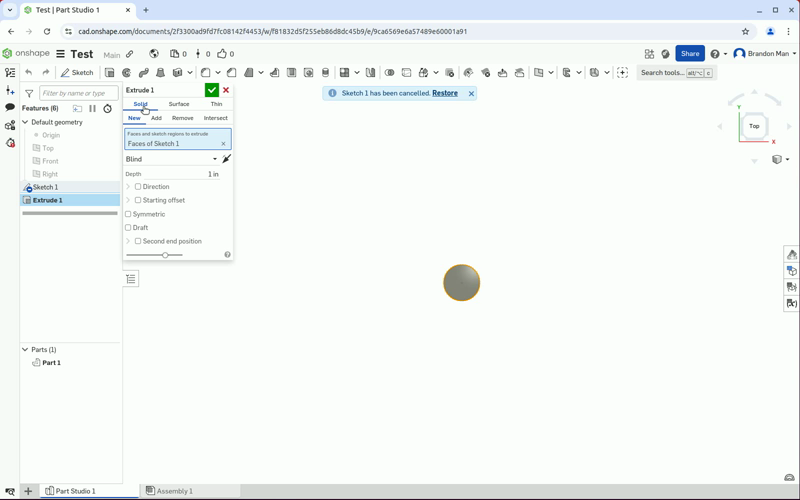
click(143, 106)
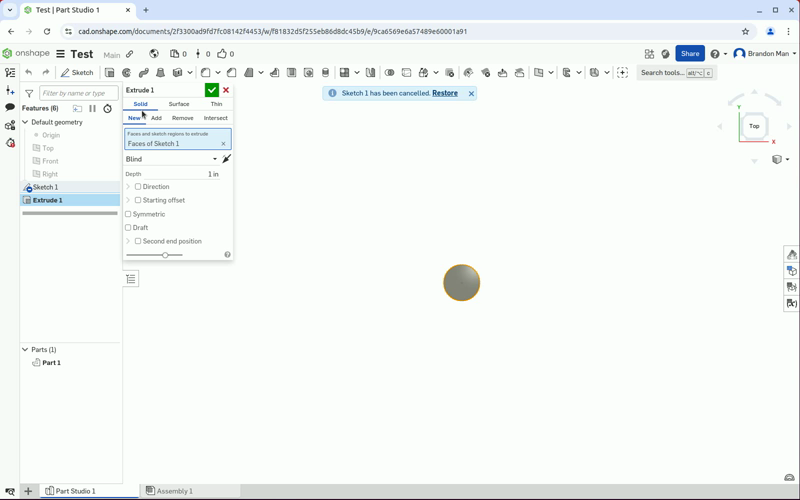
mouse_move(137, 120)
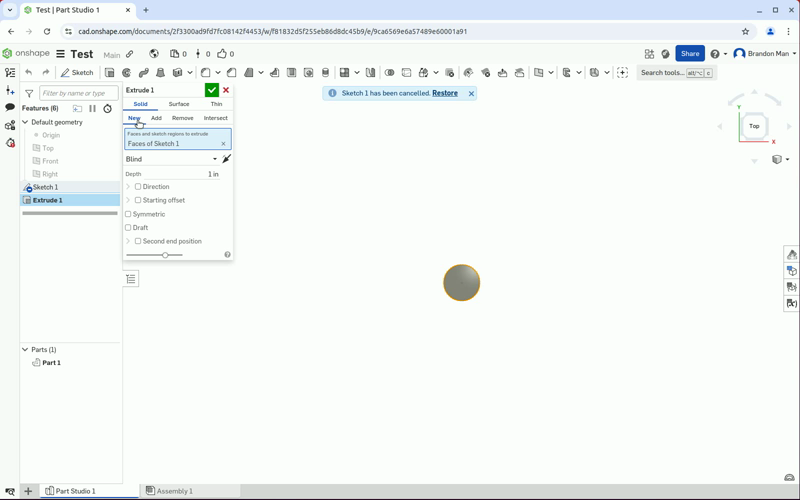
click(137, 120)
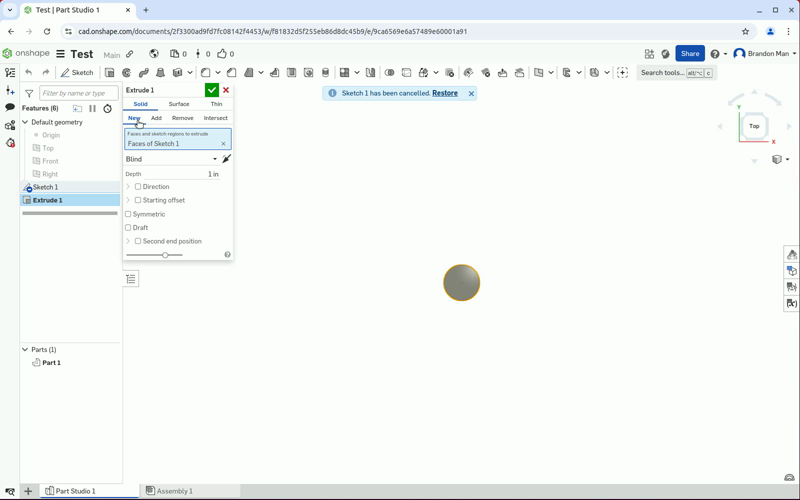
key(tab, 4)
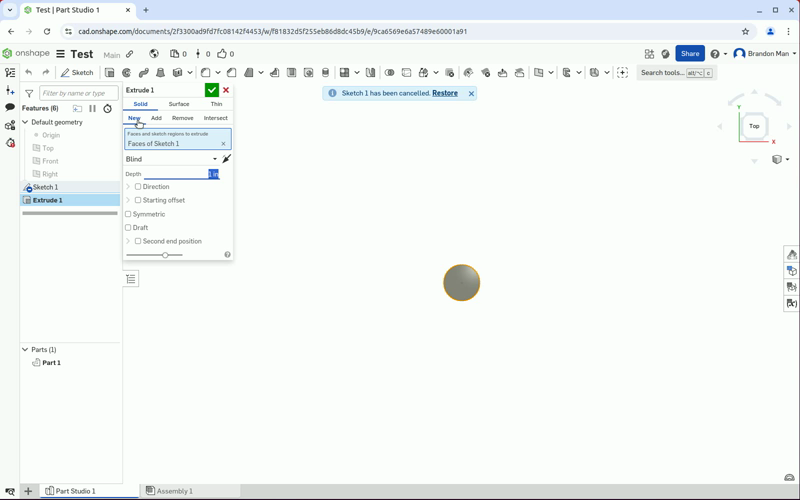
text(23.108)
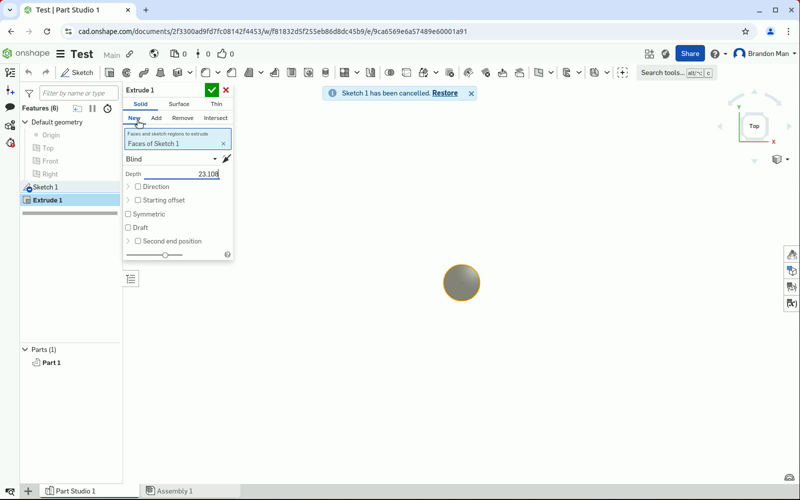
key(enter)
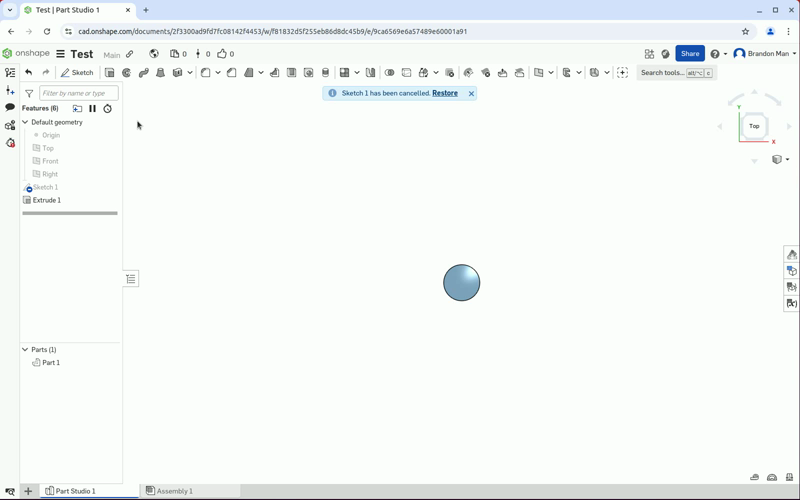
key(shift+h)
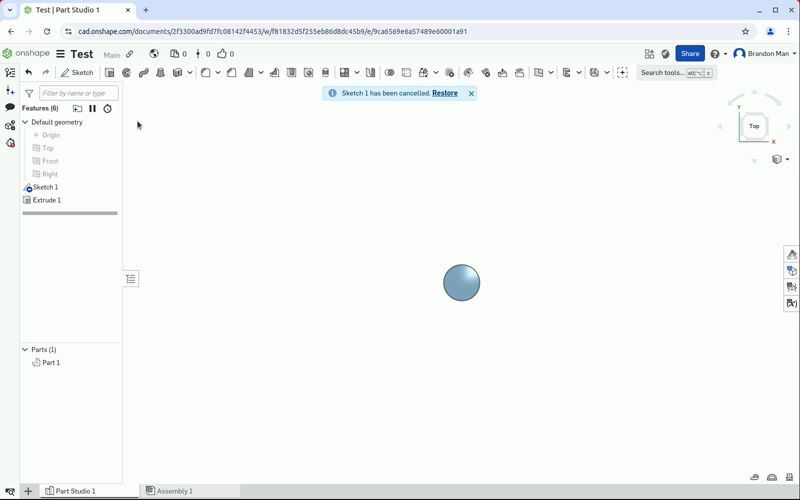
key(shift+h)
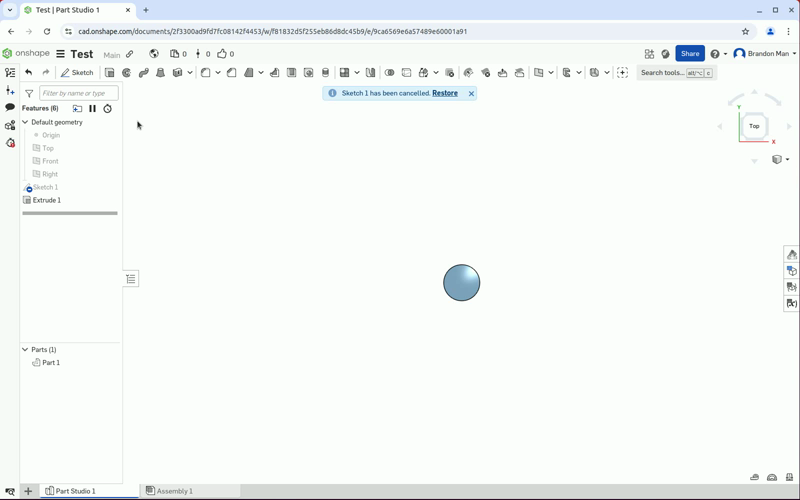
mouse_move(73, 189)
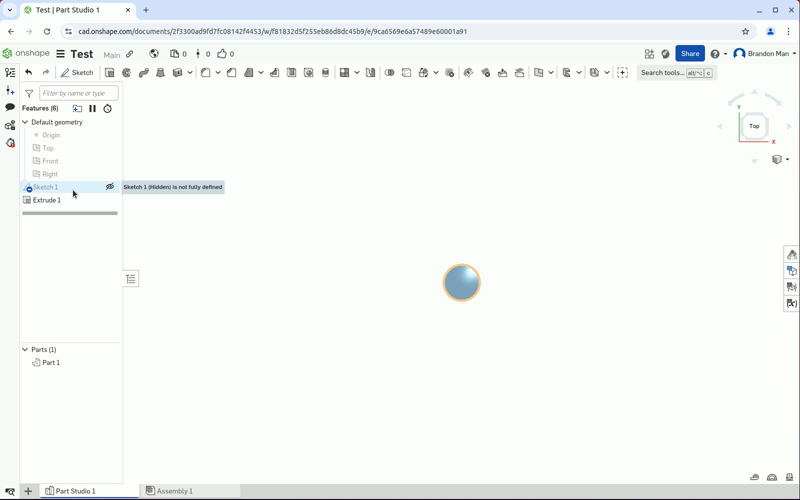
click(73, 189)
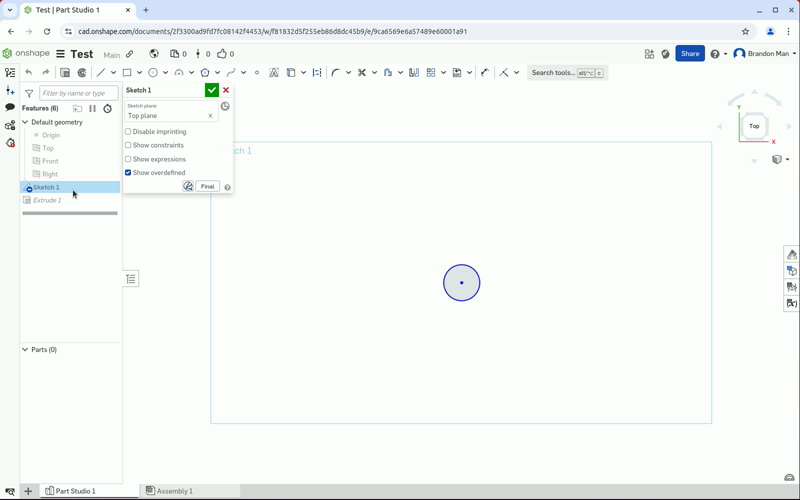
mouse_move(229, 92)
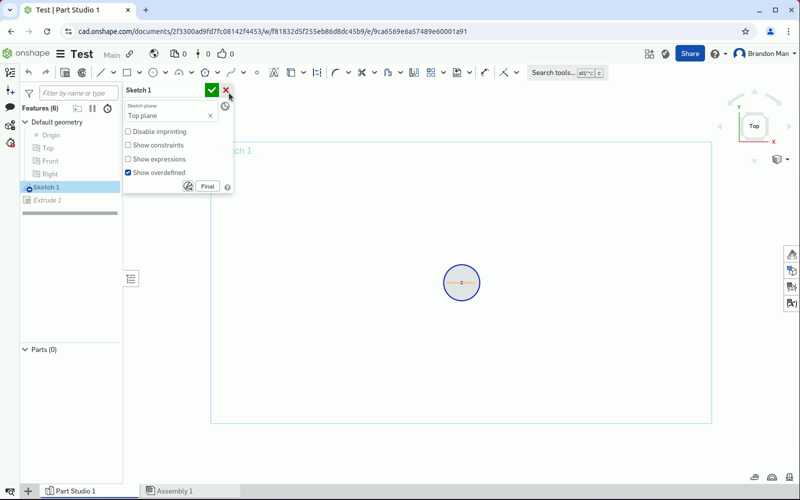
click(229, 92)
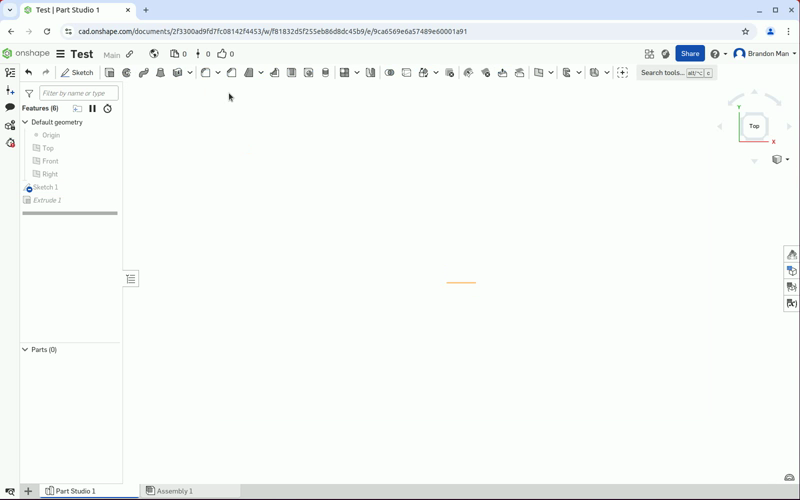
mouse_move(541, 75)
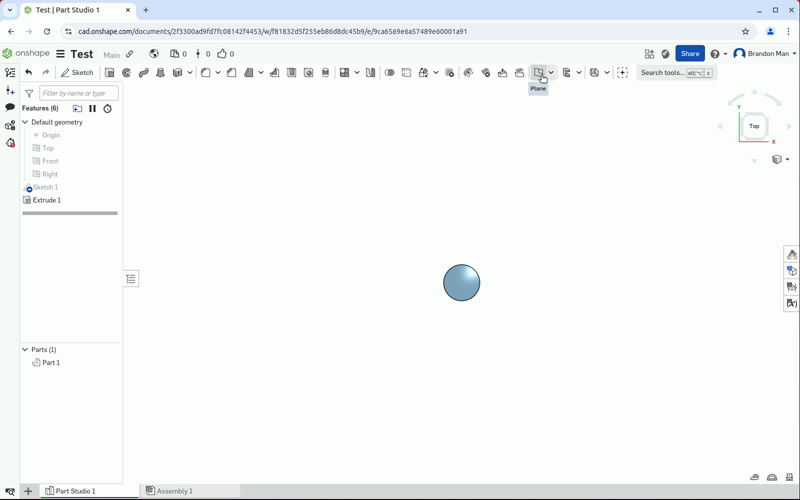
click(541, 75)
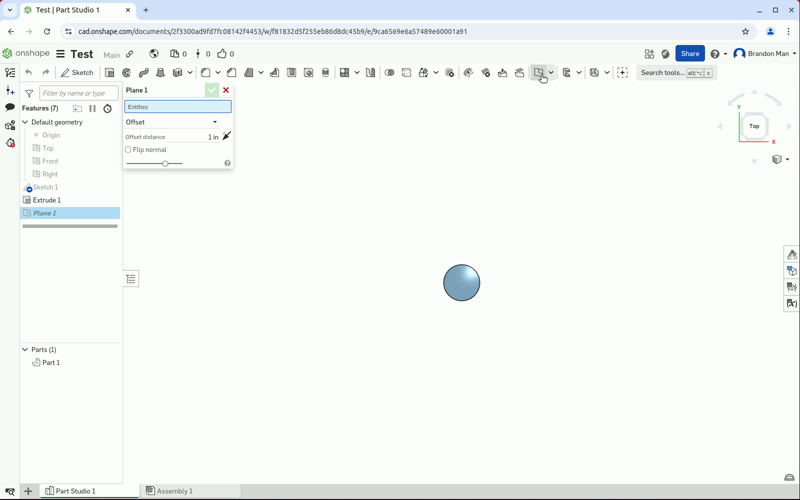
mouse_move(73, 150)
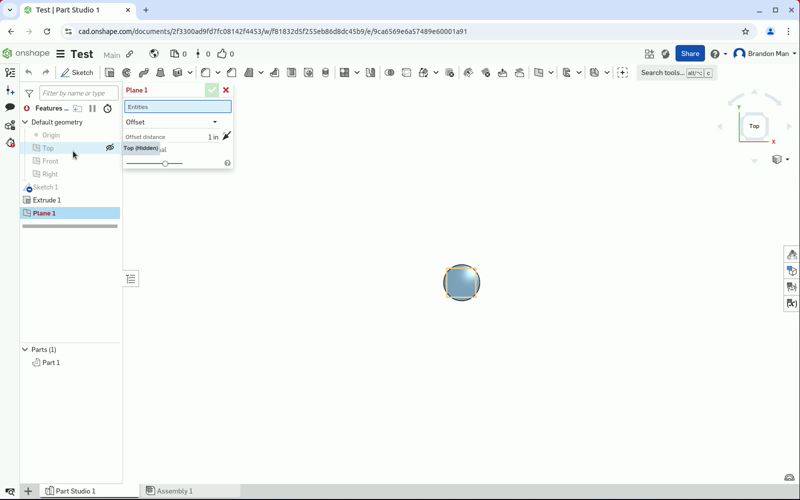
click(73, 150)
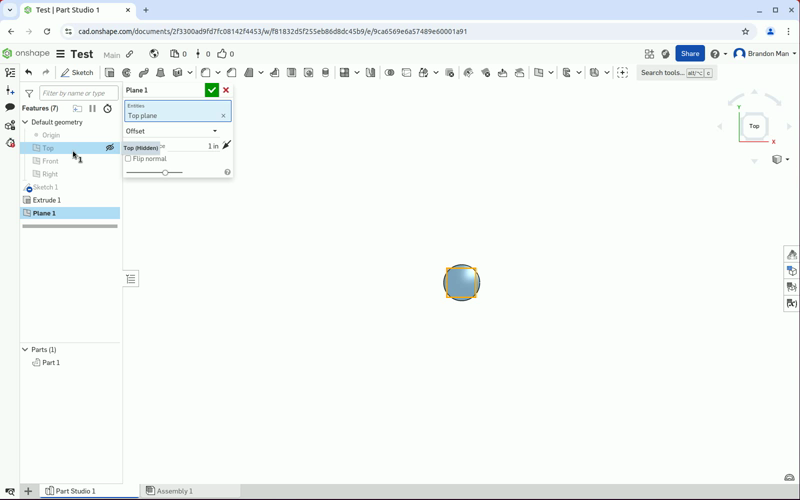
key(tab, 2)
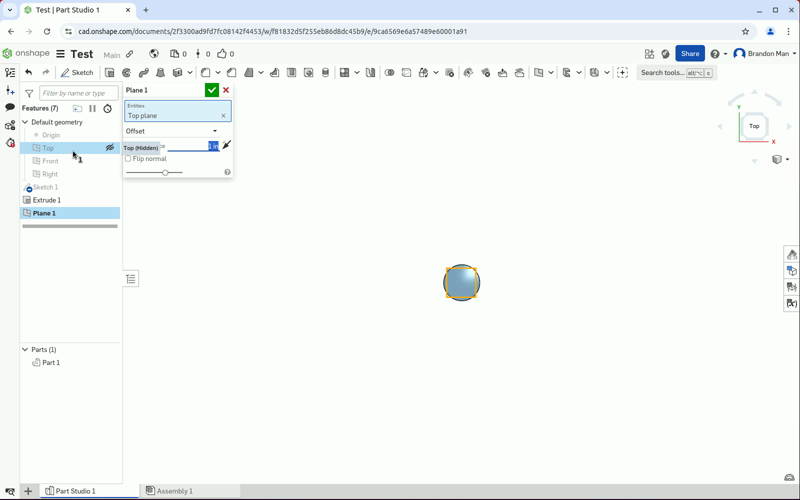
text(23.108)
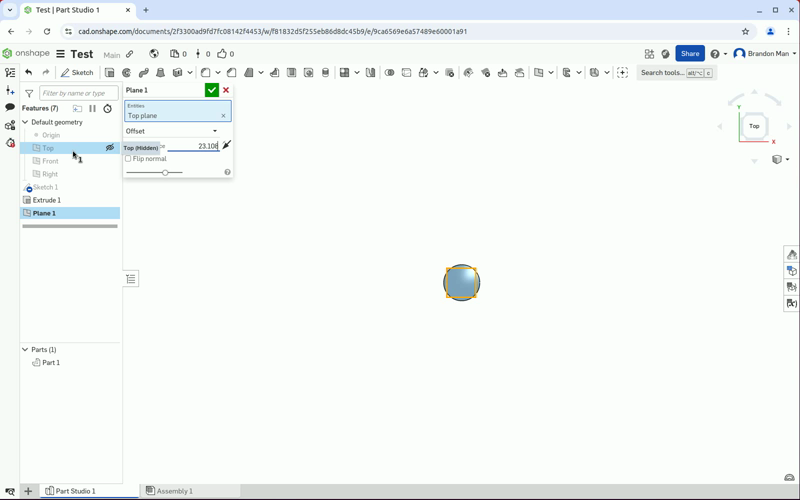
key(enter, 2)
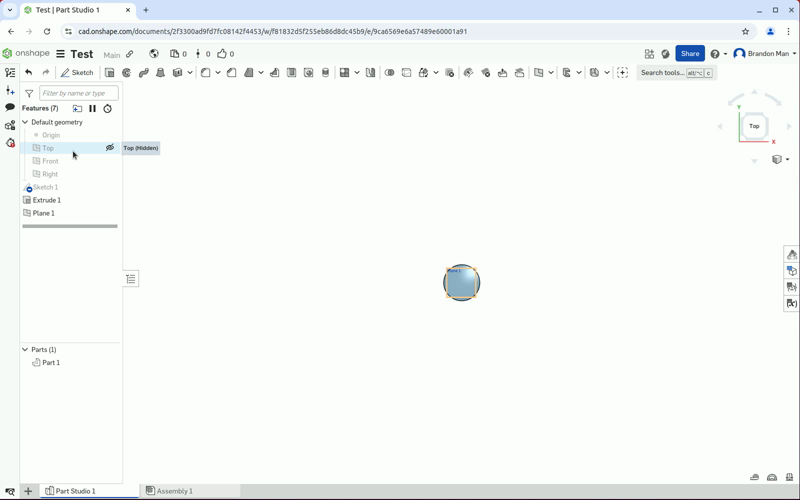
key(shift+s)
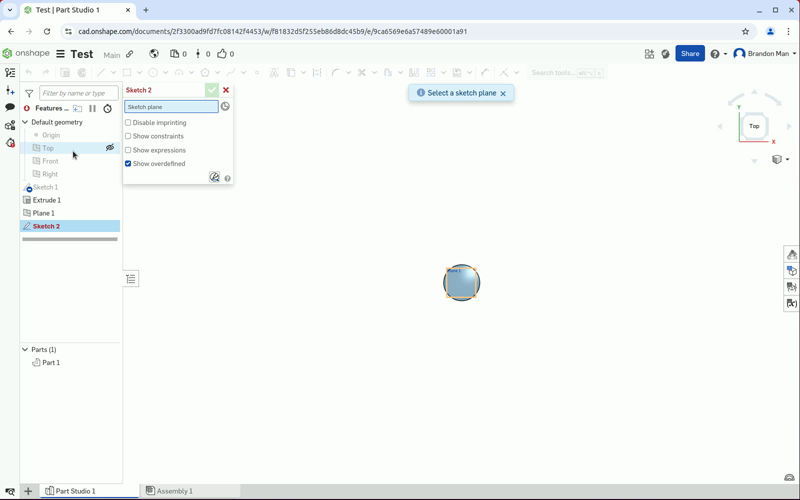
mouse_move(73, 215)
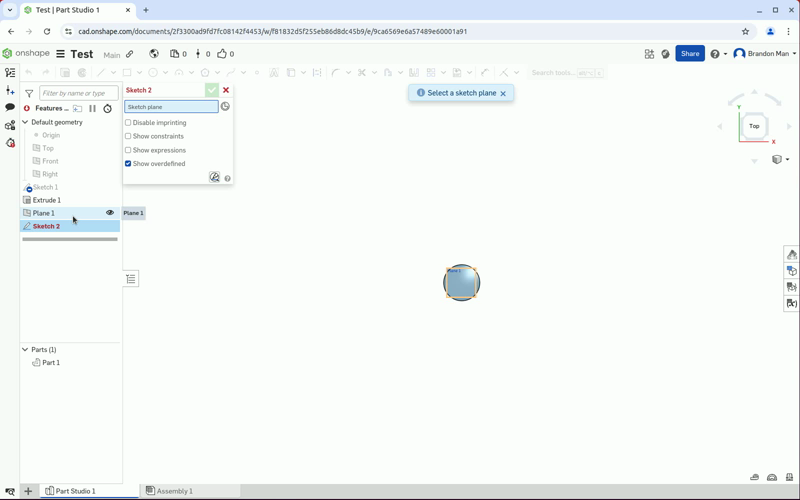
click(73, 215)
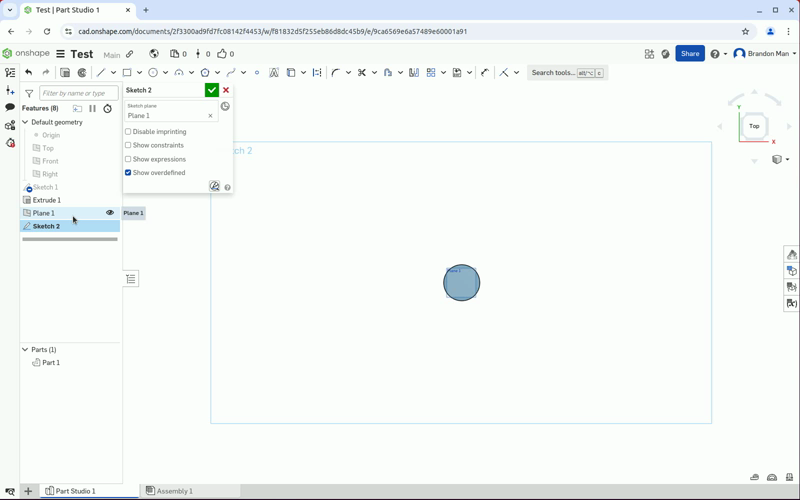
mouse_move(73, 352)
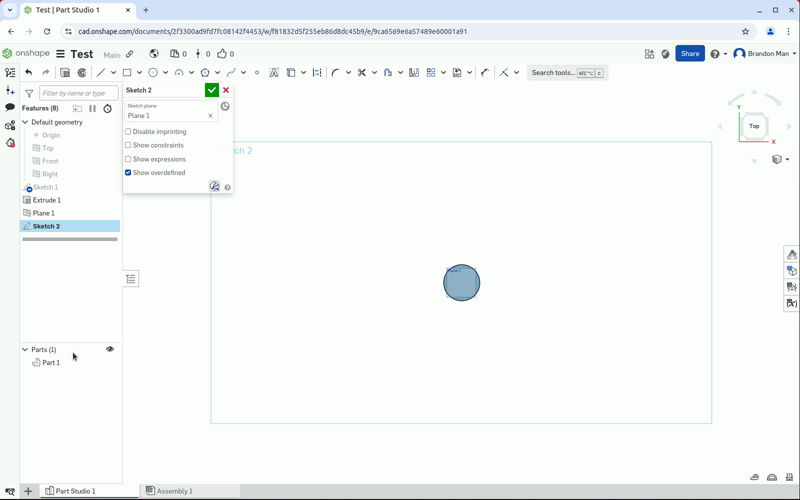
key(y)
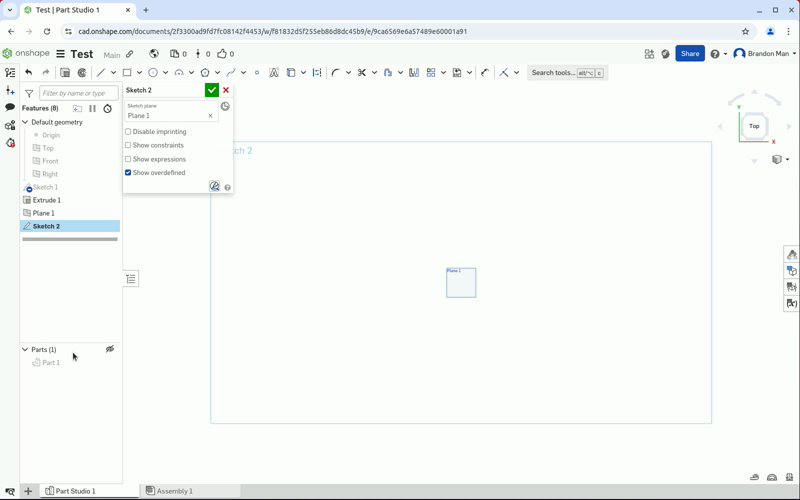
key(c)
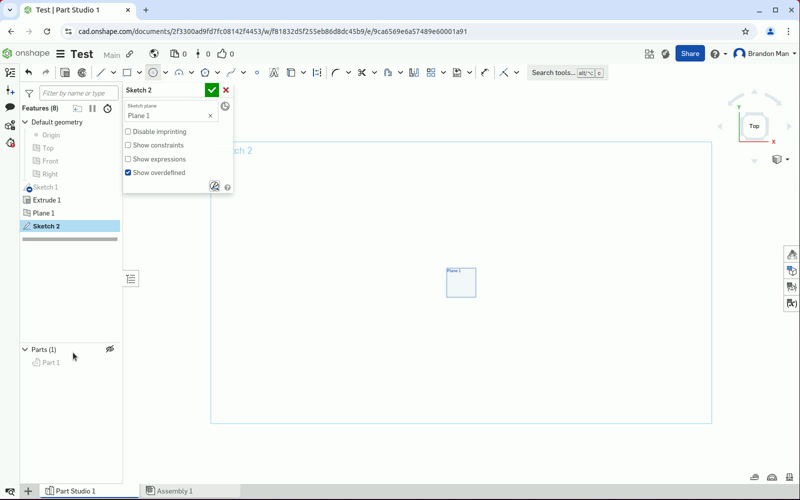
key_down(shift)
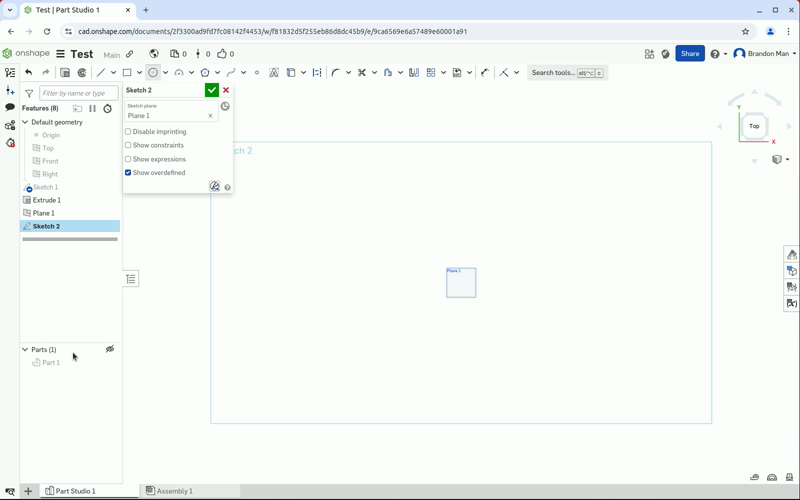
mouse_move(461, 282)
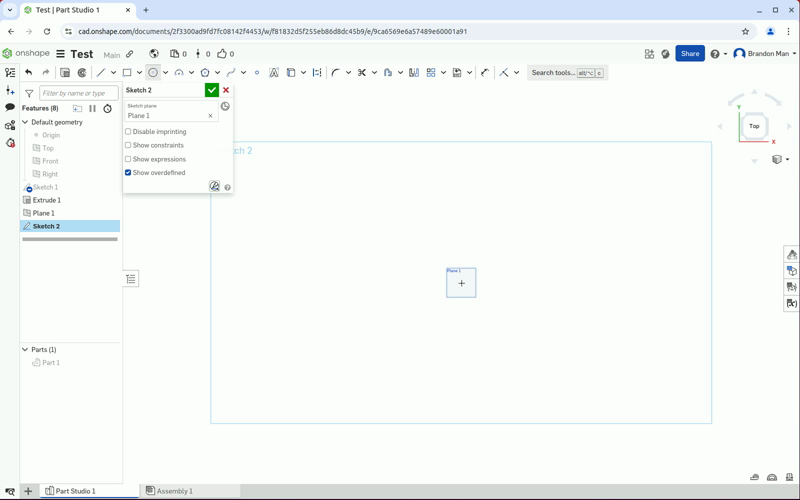
click(461, 282)
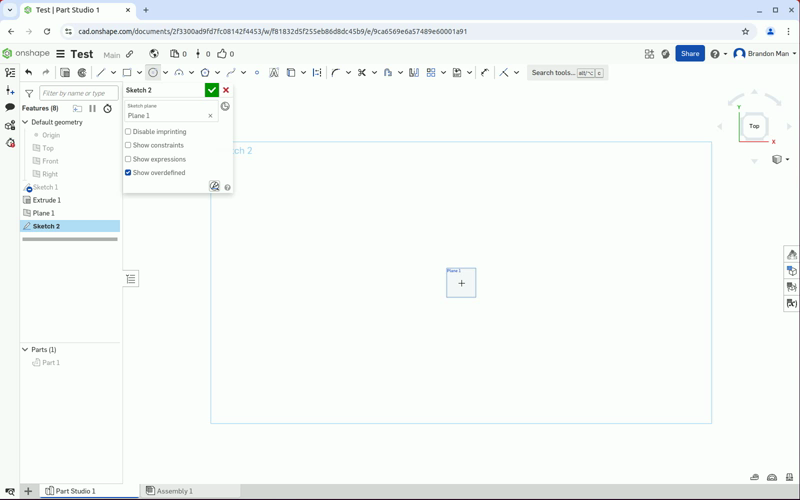
key_up(shift)
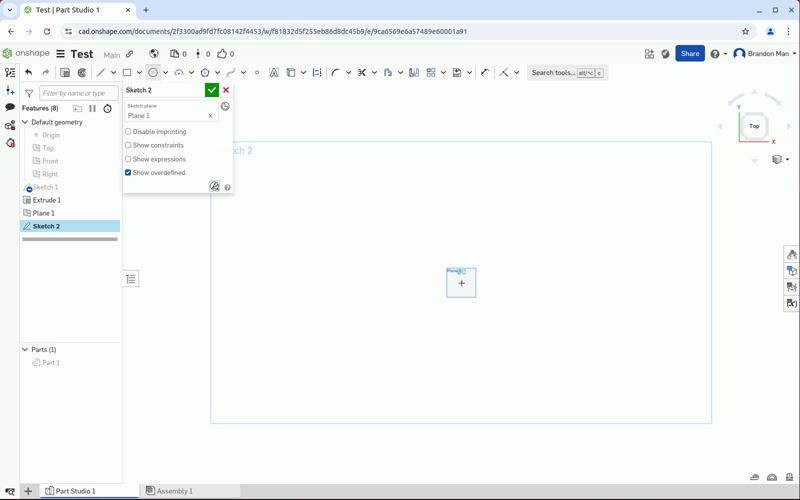
mouse_move(477, 282)
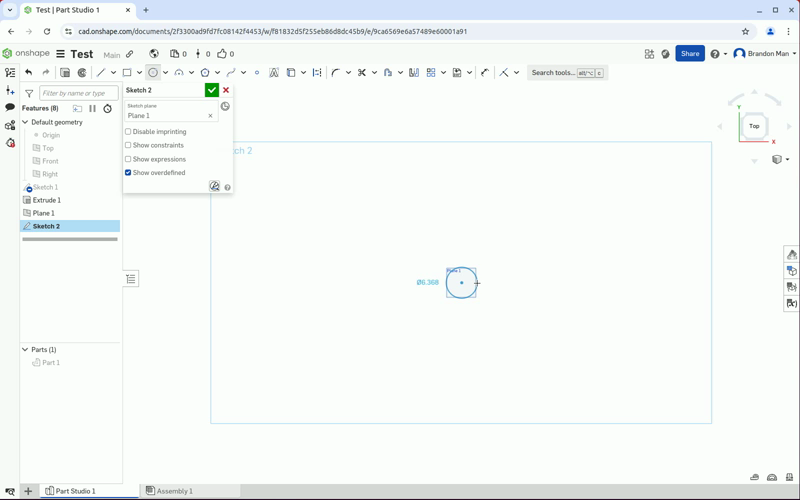
click(477, 282)
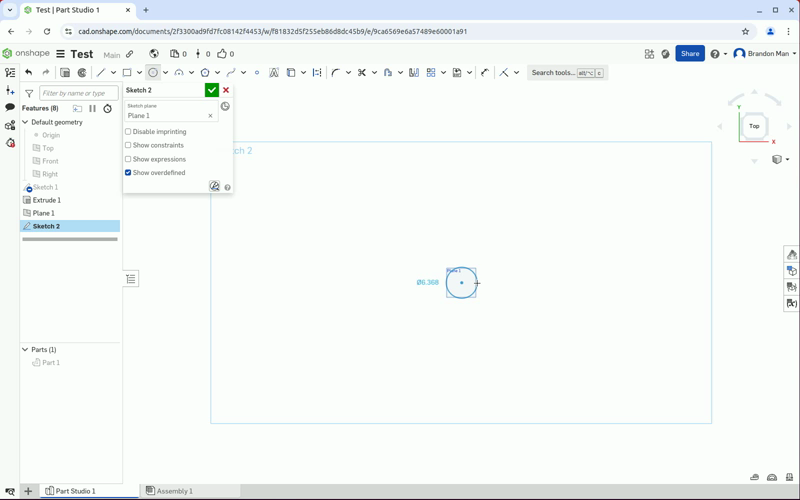
key(esc)
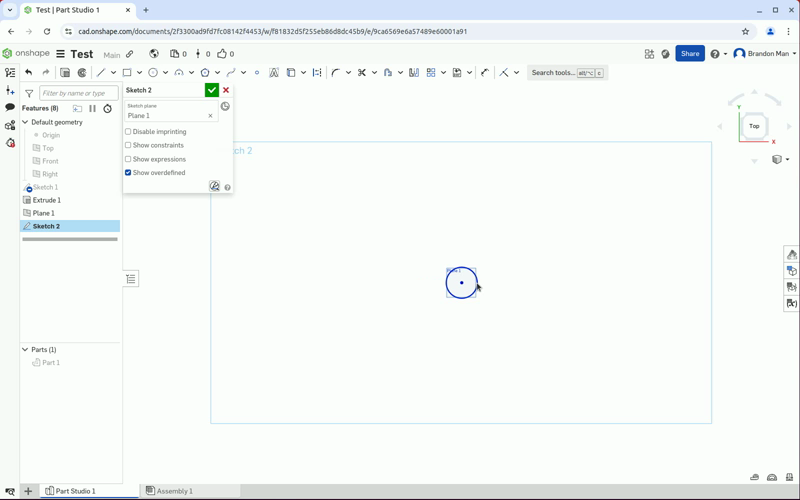
mouse_move(472, 284)
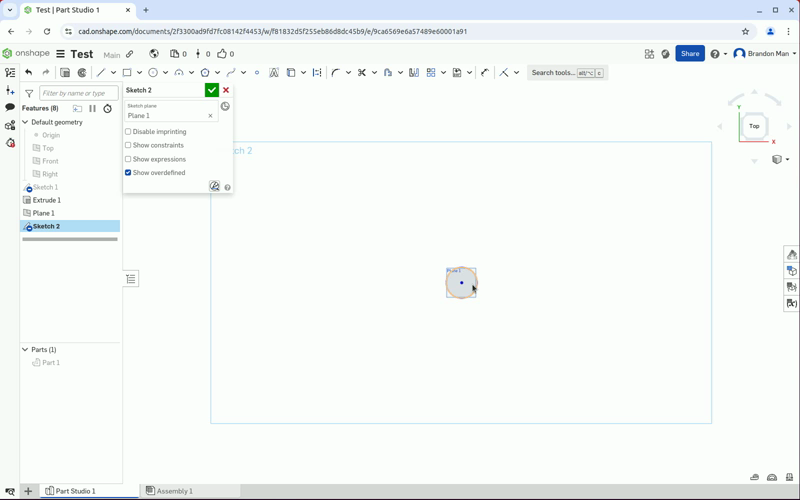
scroll(6)
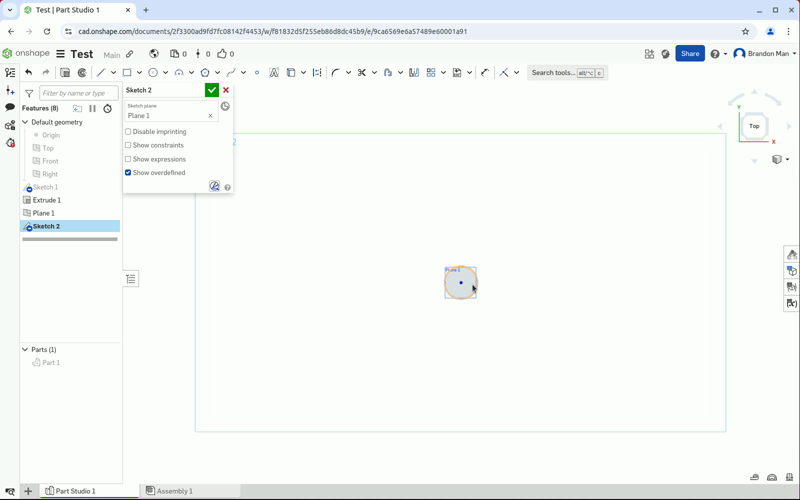
scroll(6)
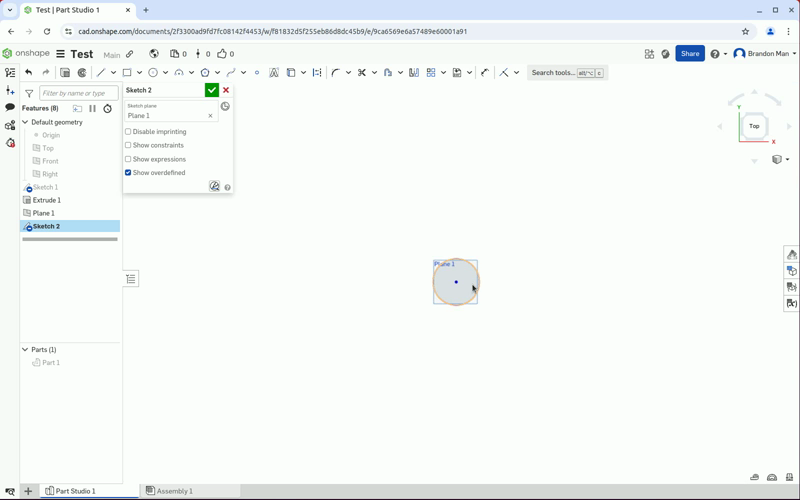
scroll(6)
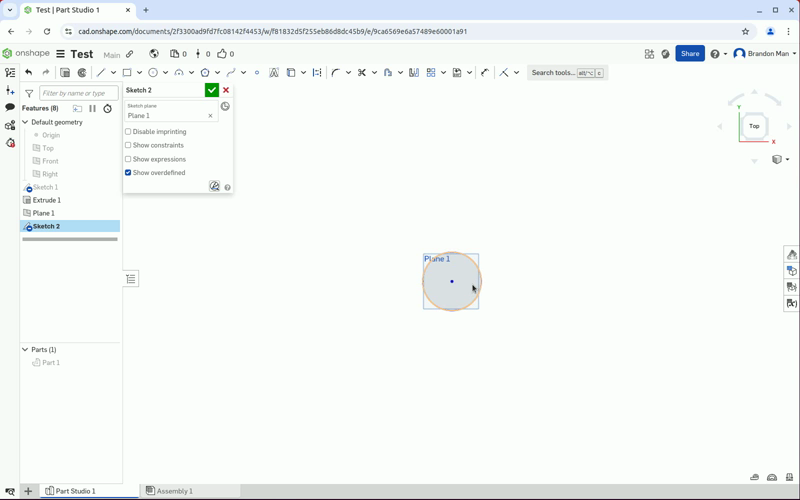
scroll(6)
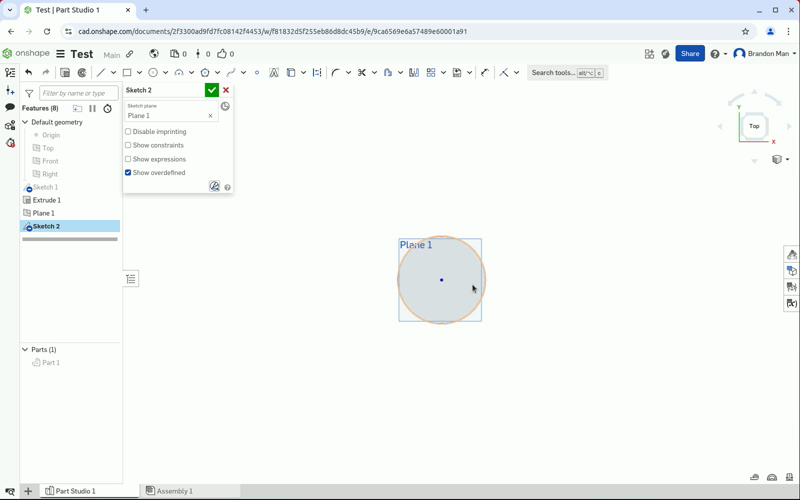
scroll(6)
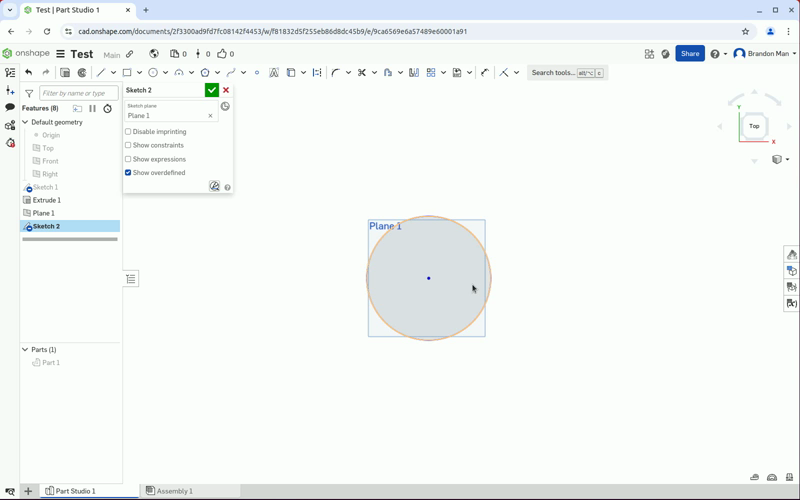
scroll(6)
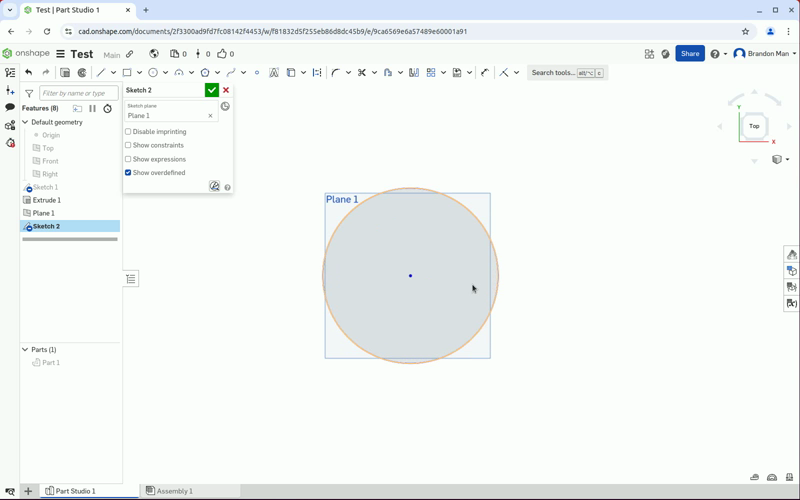
scroll(6)
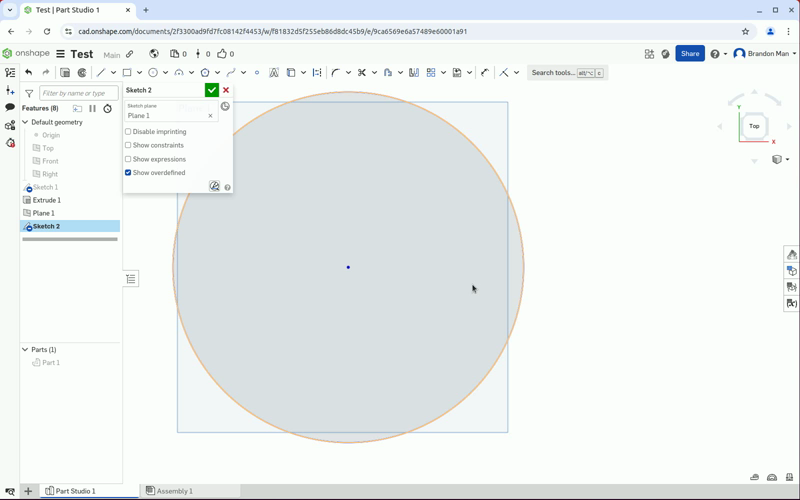
click(472, 284)
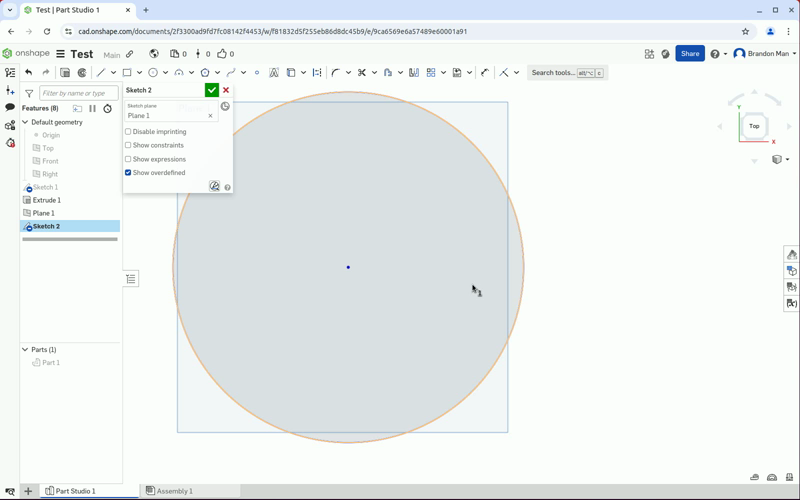
scroll(-6)
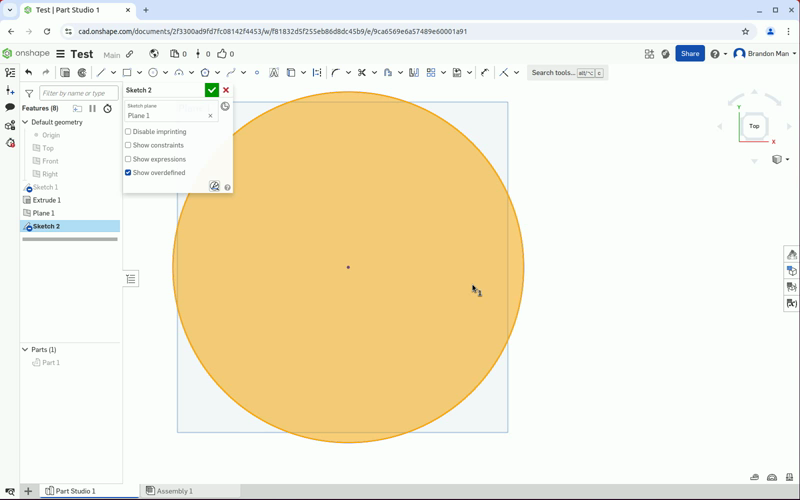
scroll(-6)
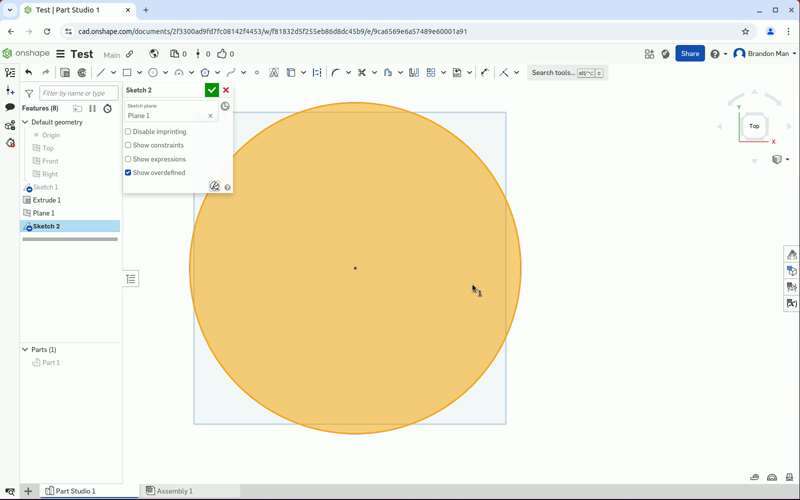
scroll(-6)
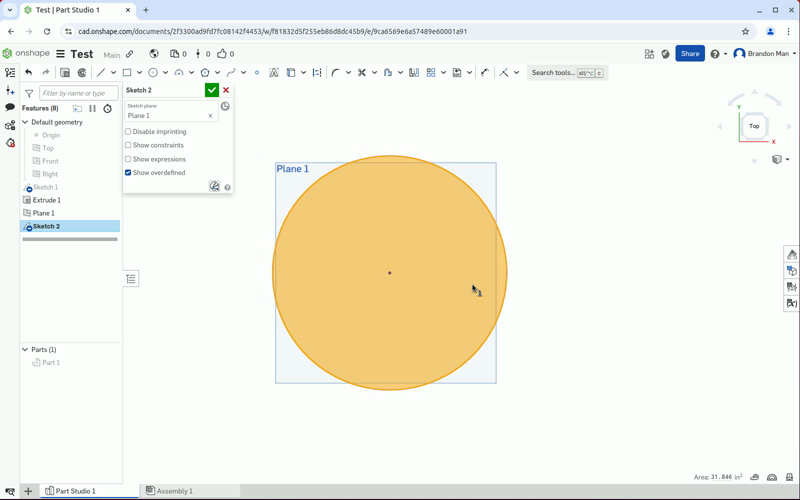
scroll(-6)
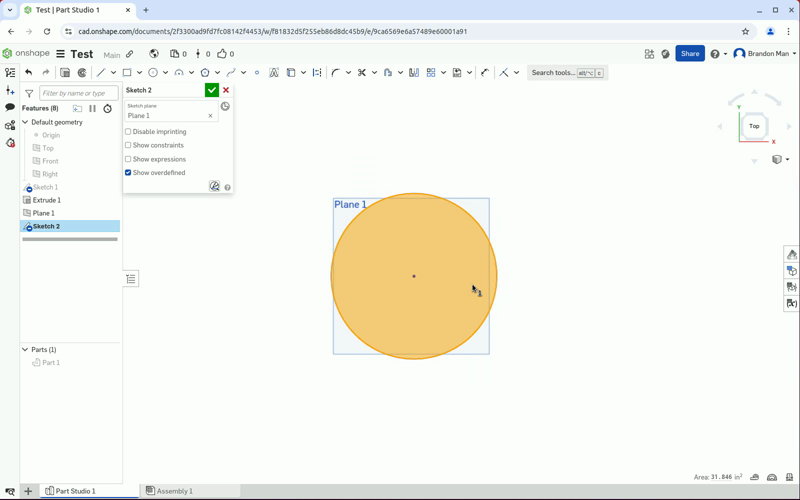
scroll(-6)
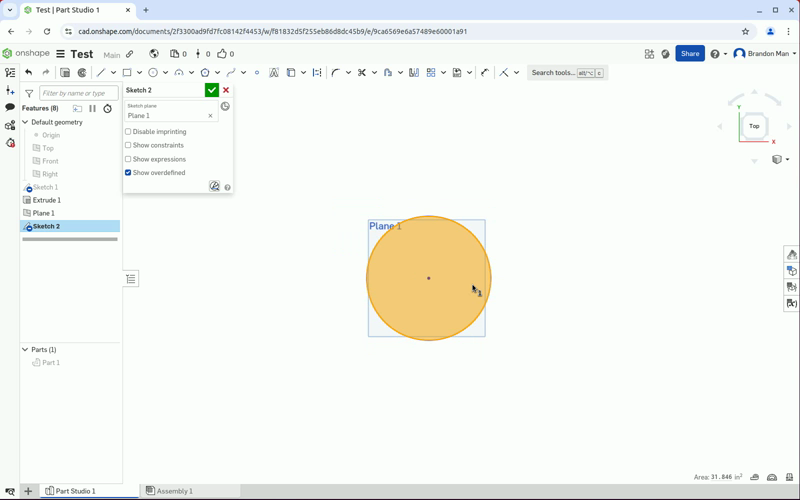
scroll(-6)
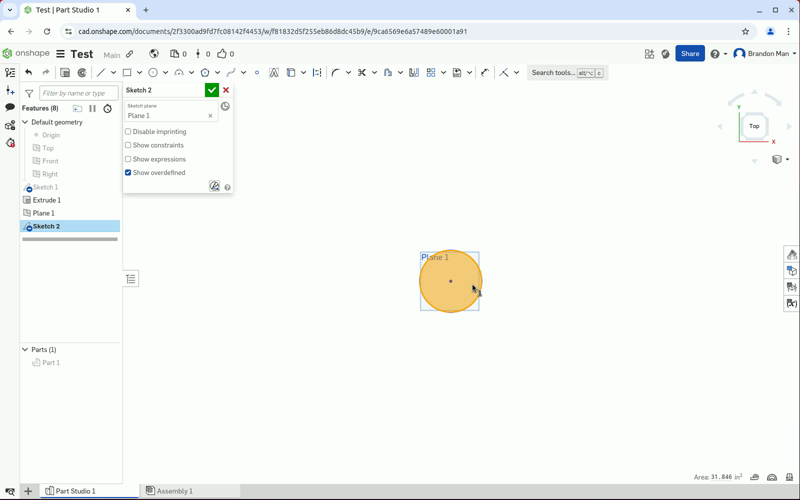
scroll(-6)
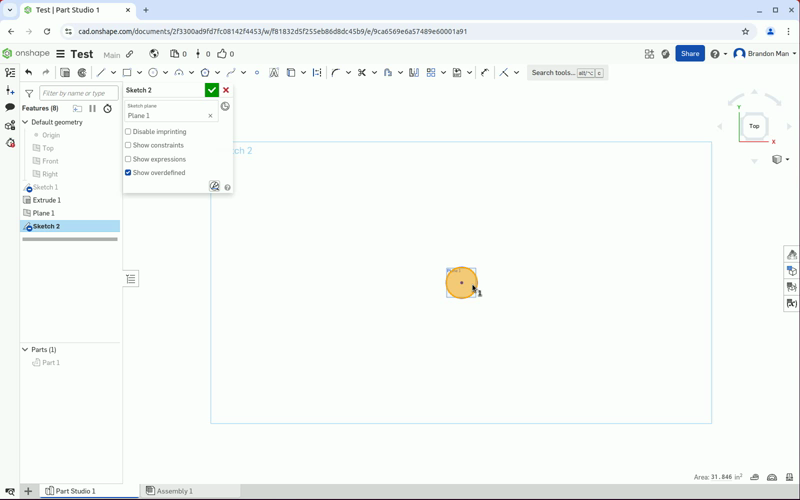
mouse_move(73, 352)
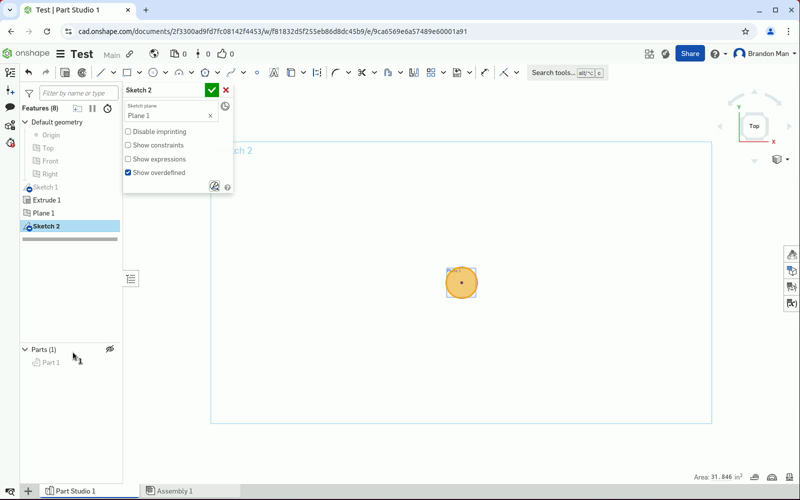
key(shift+y)
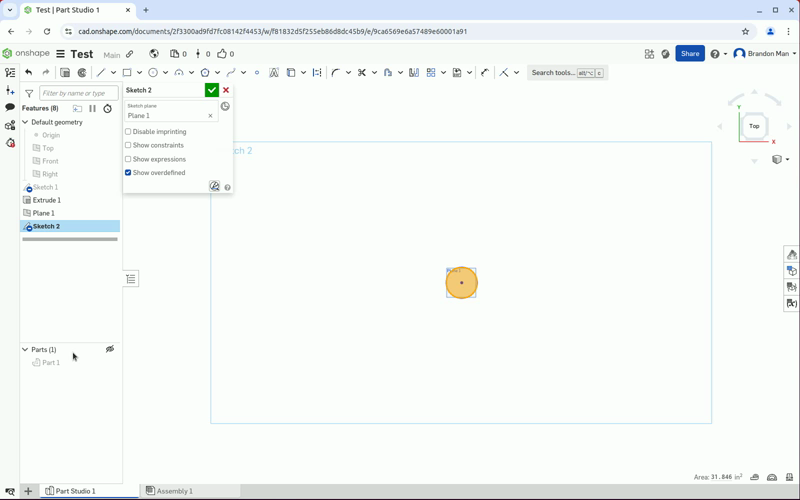
key(shift+e)
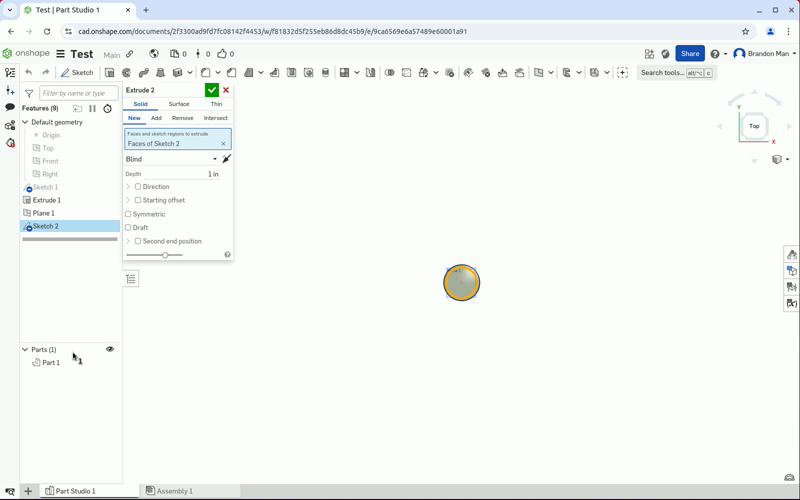
mouse_move(143, 106)
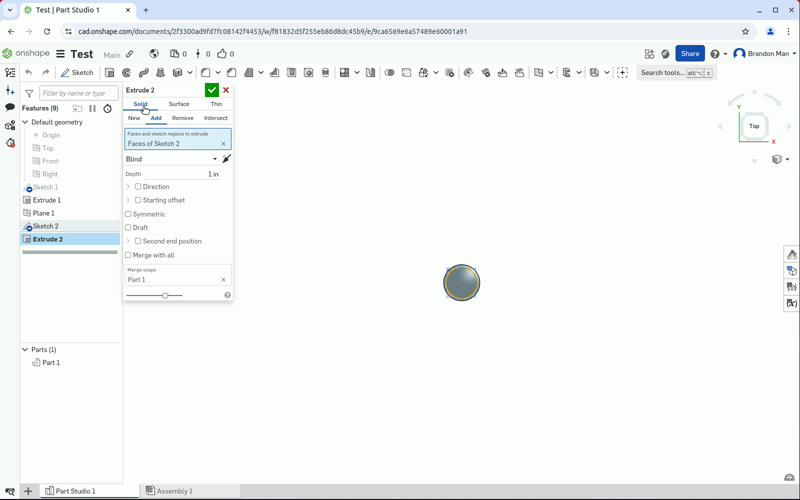
click(143, 106)
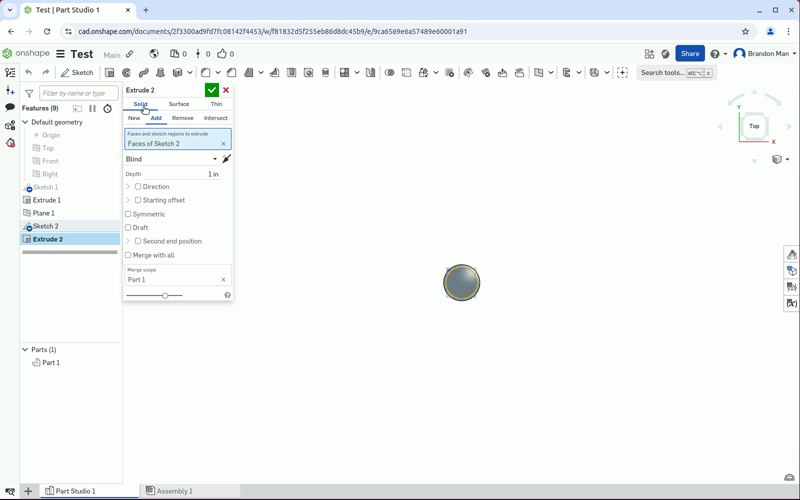
mouse_move(186, 120)
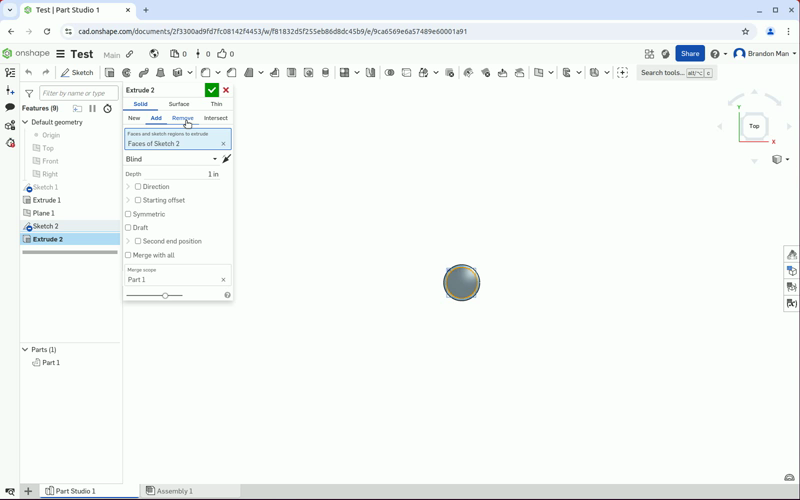
click(186, 120)
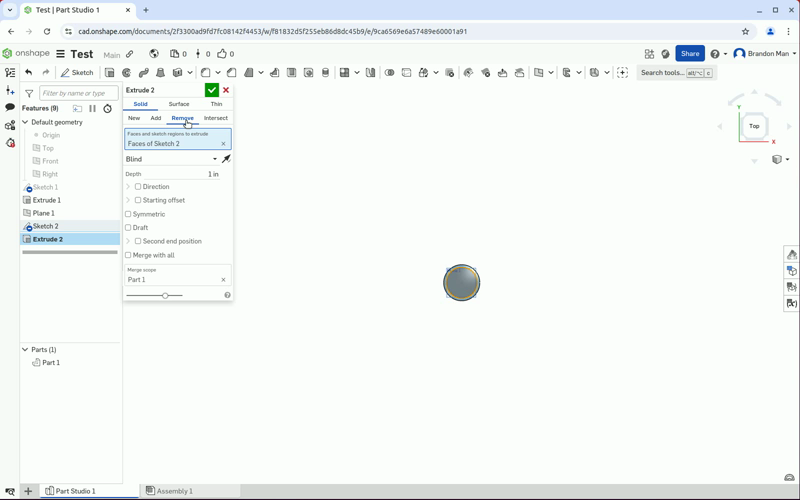
key(tab, 4)
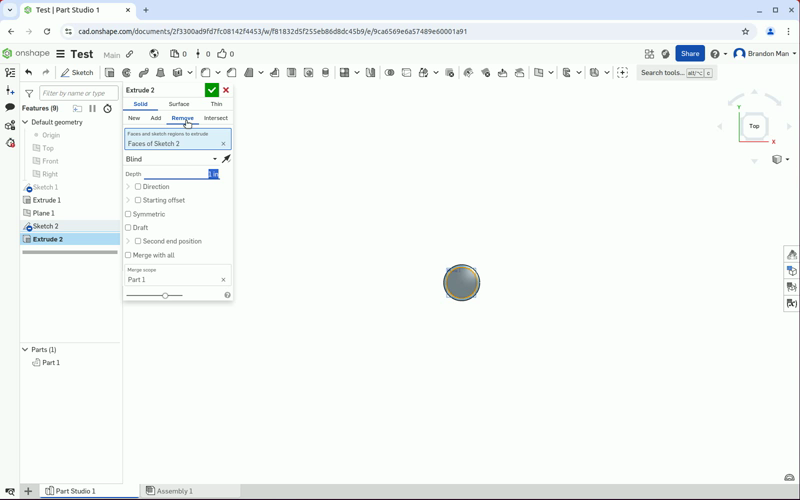
text(22.145)
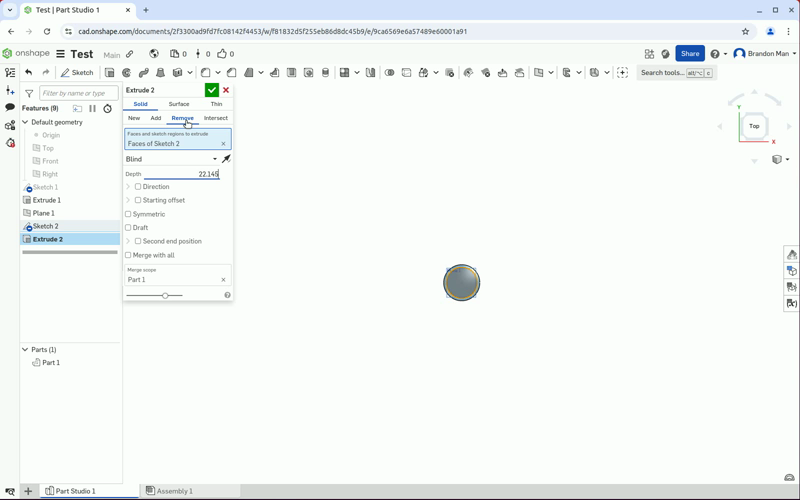
key(tab, 6)
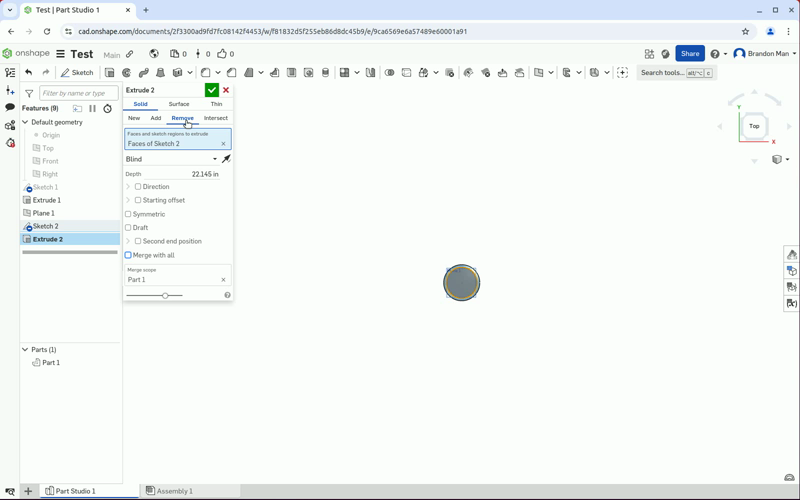
key(space)
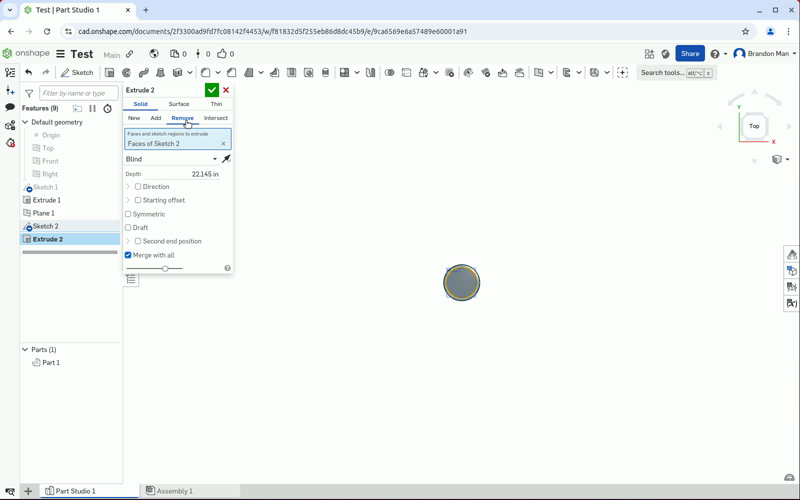
key(enter)
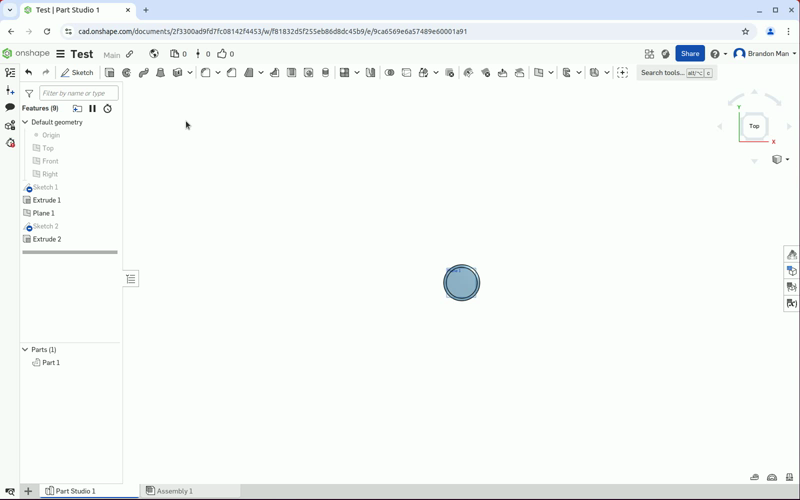
key(shift+h)
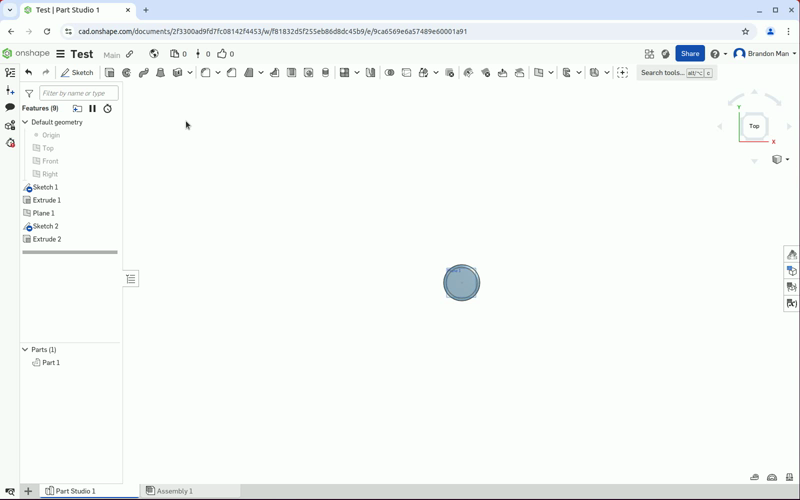
key(shift+h)
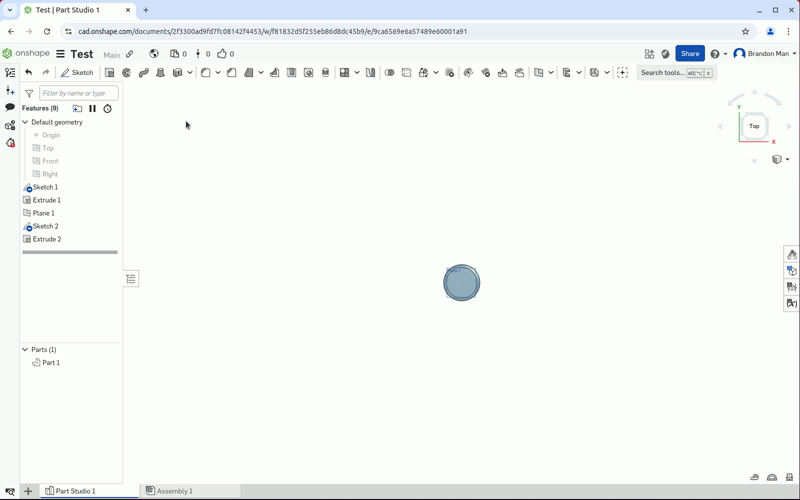
key(shift+7)
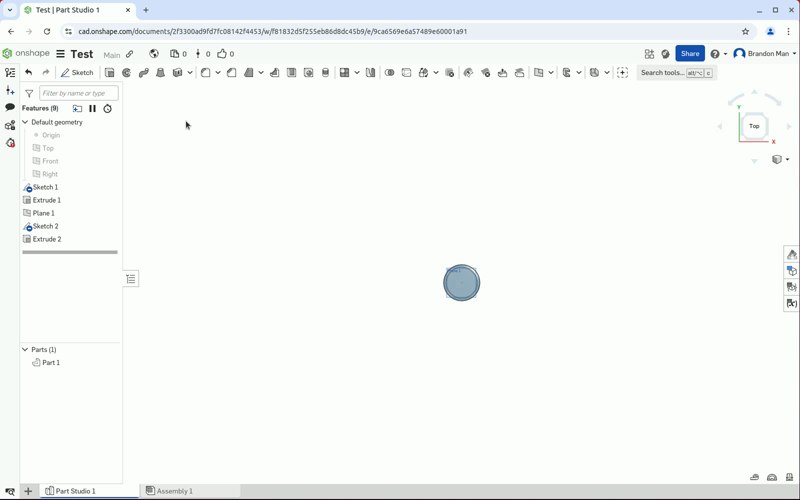
key(up, 3)
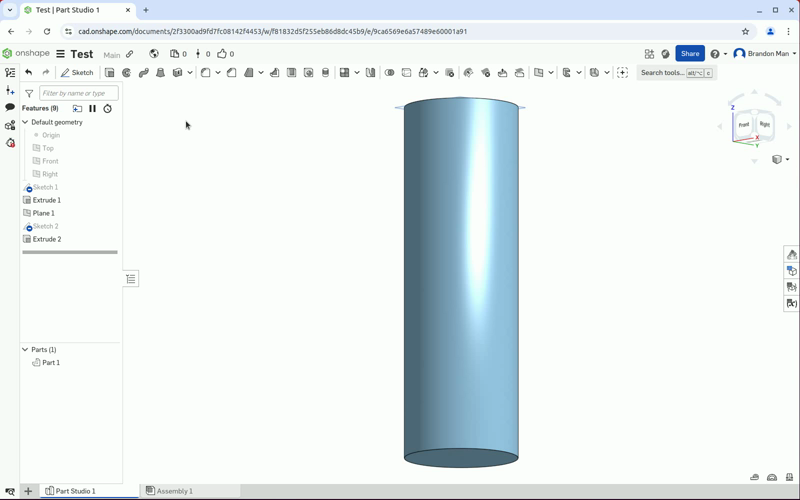
key(left, 3)
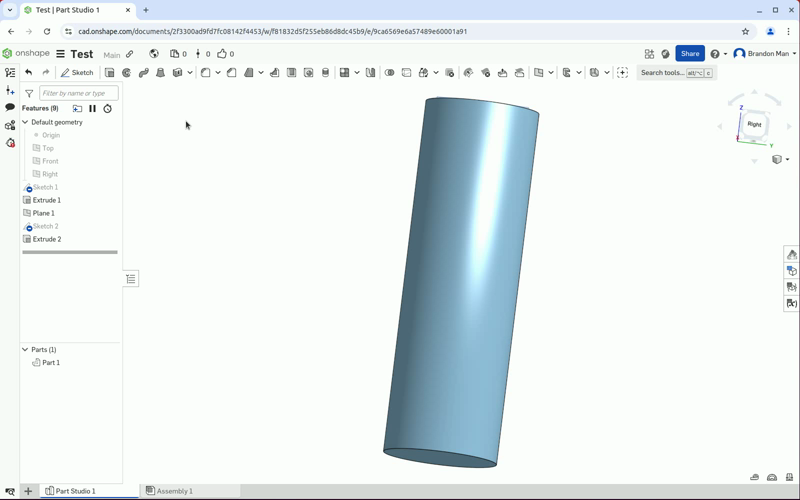
key(right, 3)
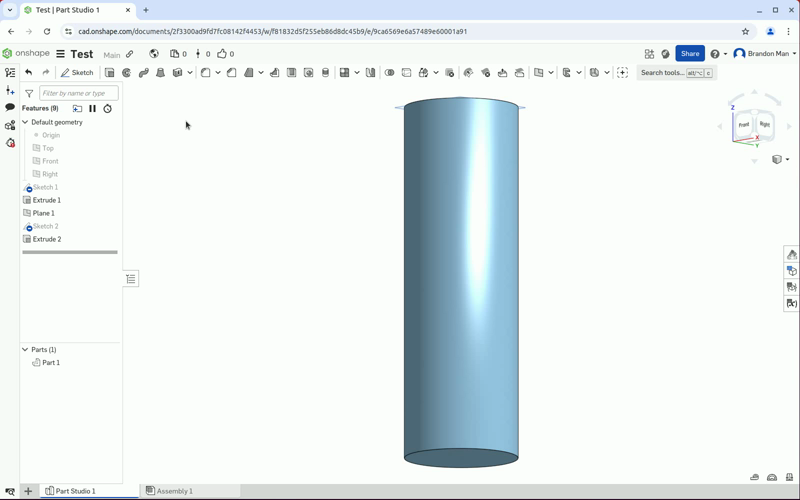
key(down, 3)
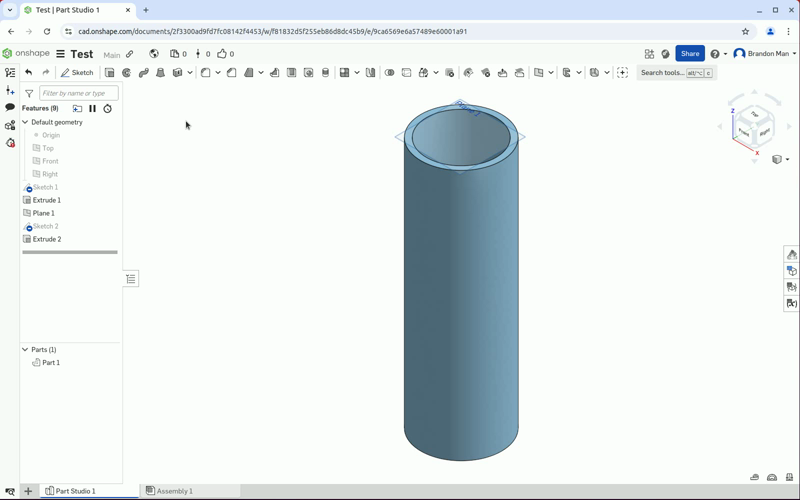
mouse_move(73, 189)
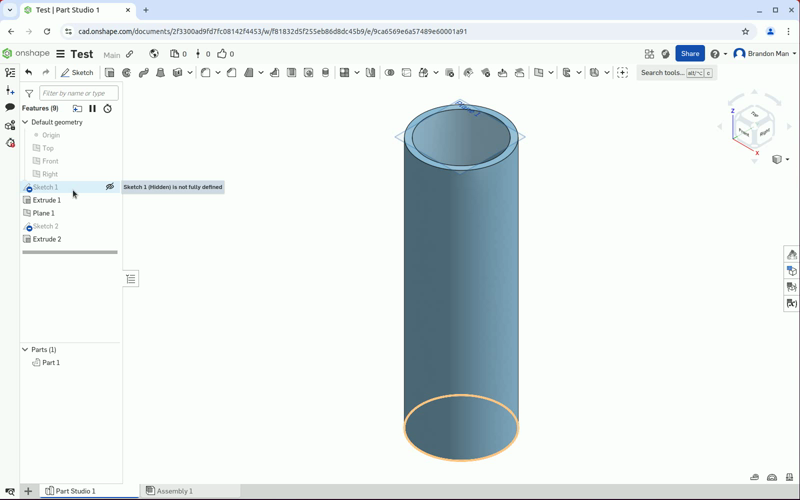
click(73, 189)